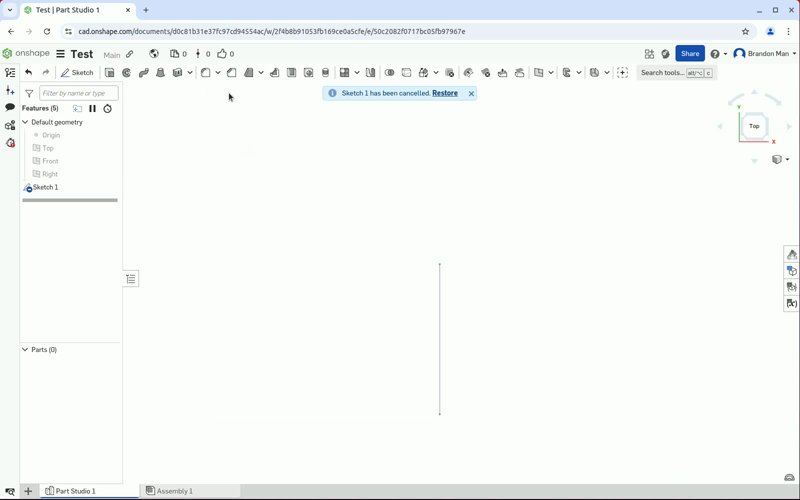
key(shift+h)
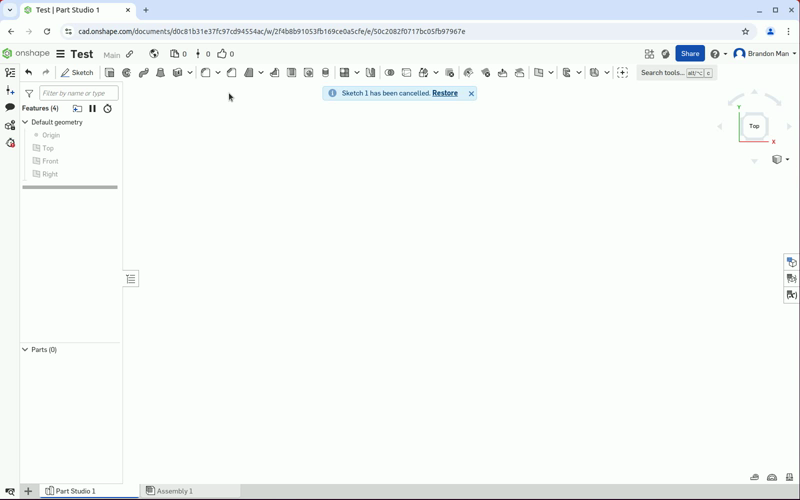
mouse_move(73, 352)
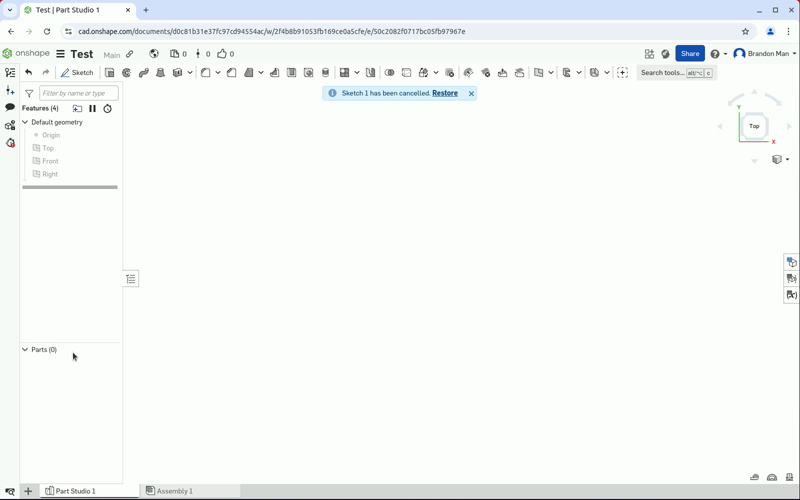
key(y)
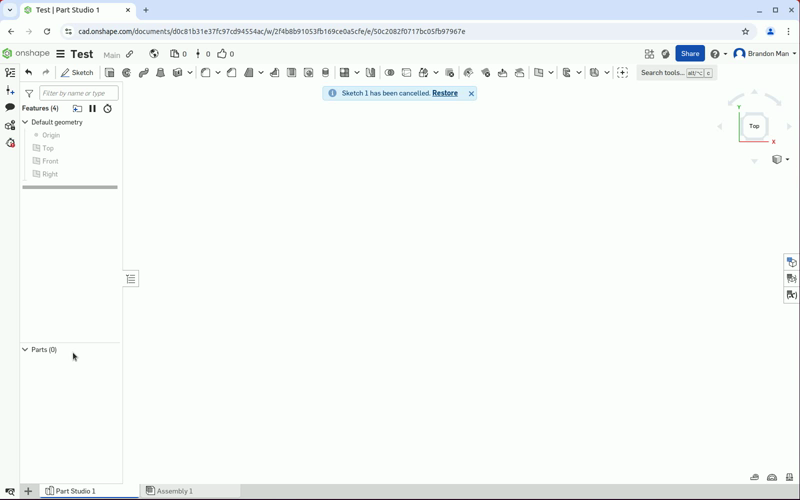
key(shift+p)
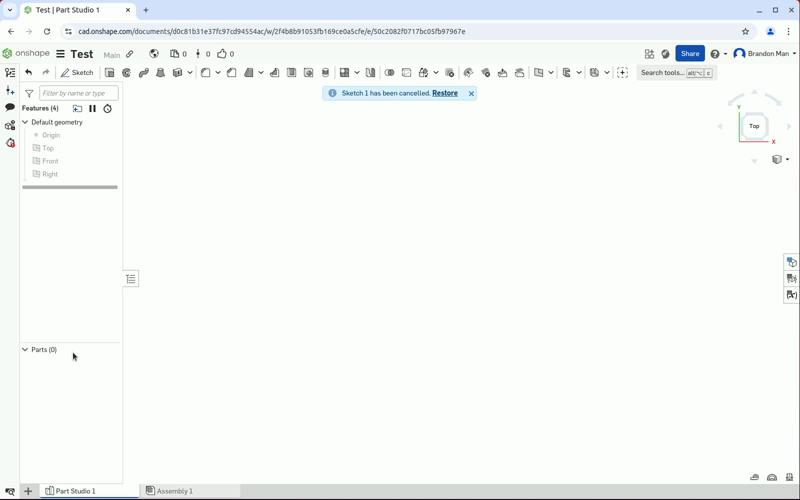
key(space)
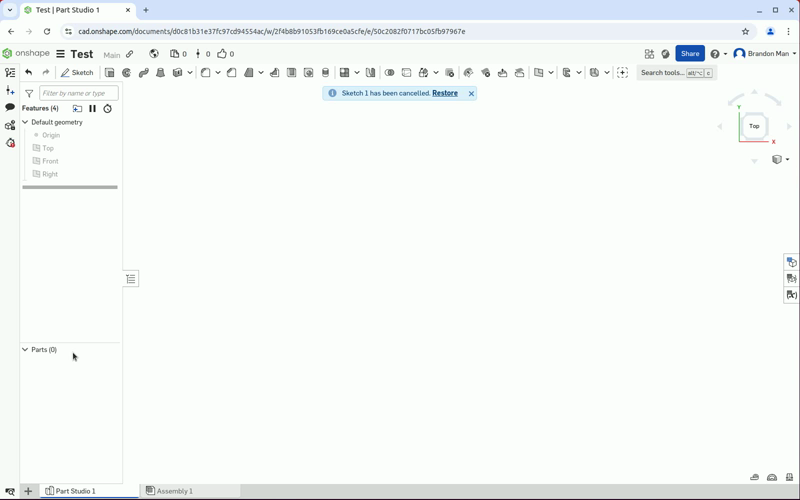
key_down(shift)
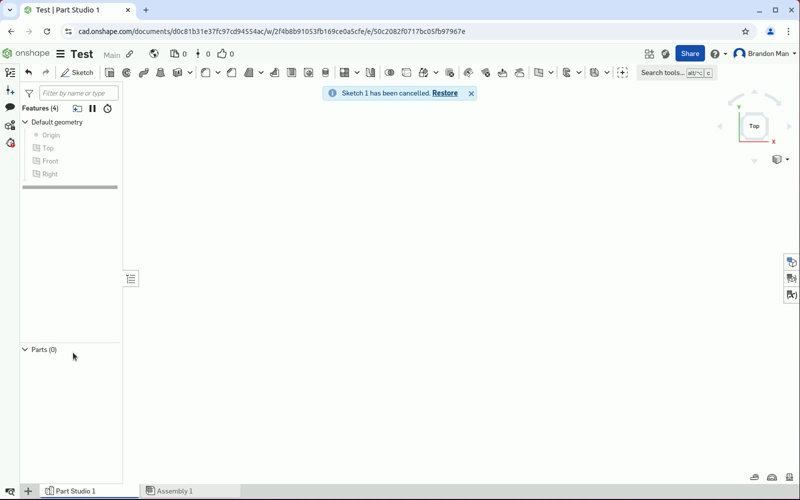
key(up)
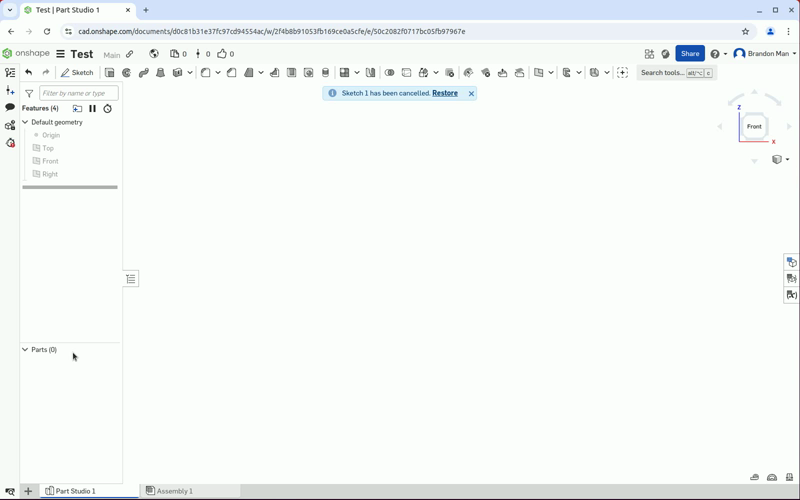
key_up(shift)
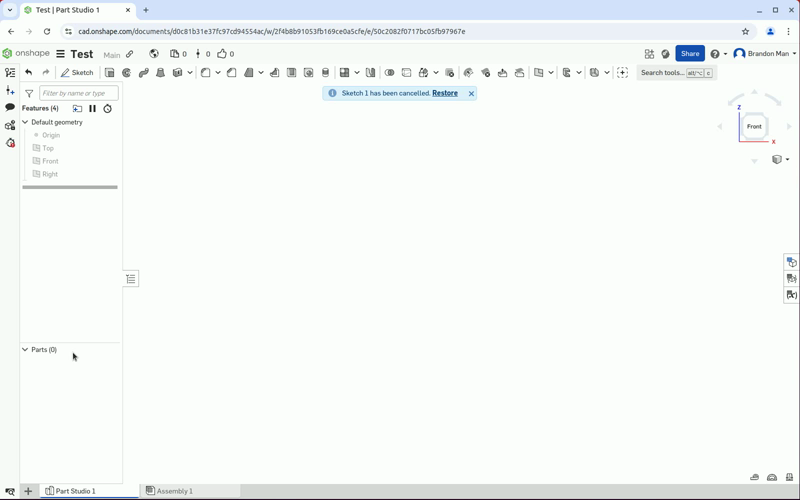
mouse_move(73, 352)
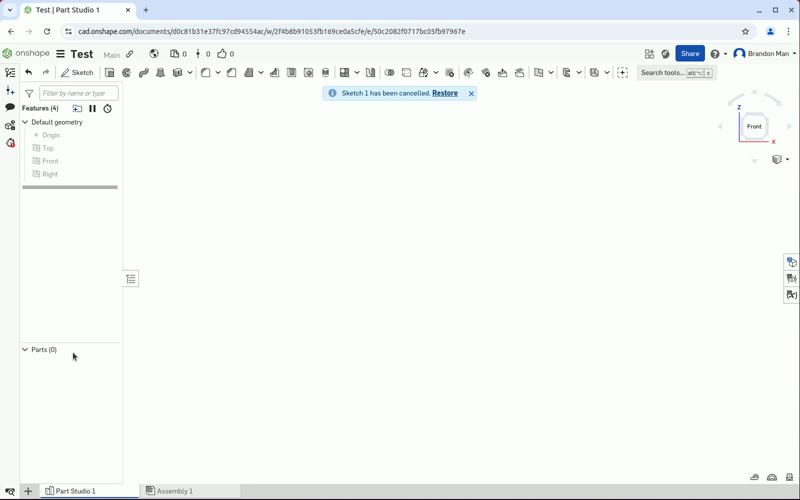
key(shift+y)
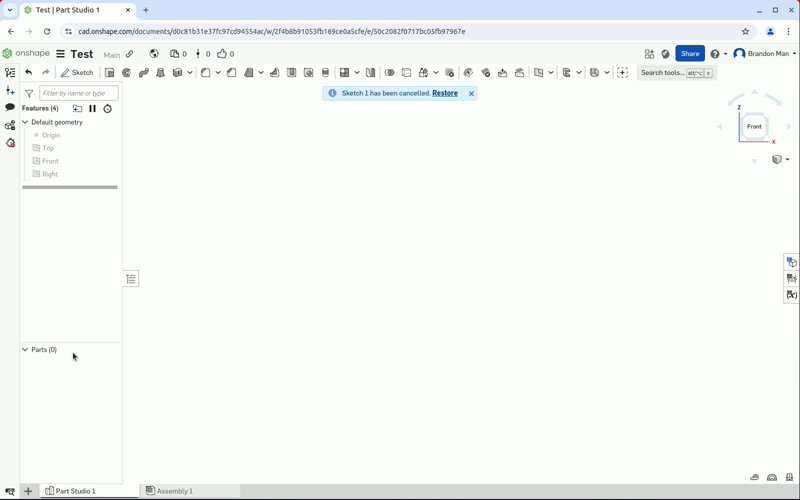
key(shift+s)
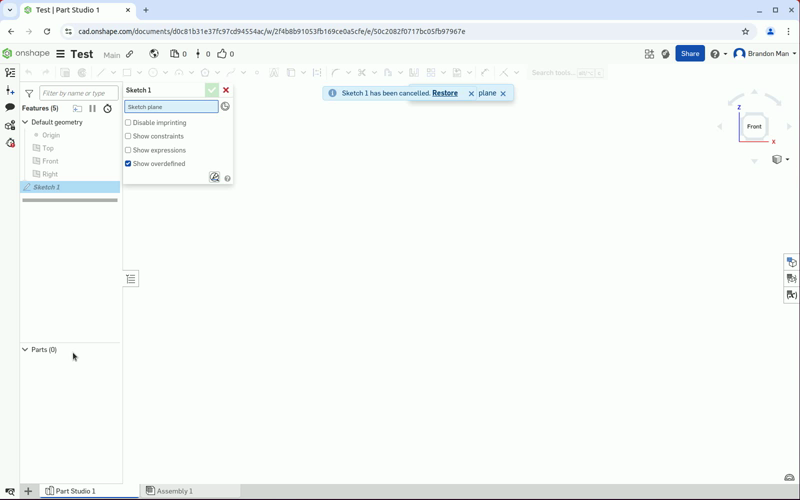
mouse_move(73, 163)
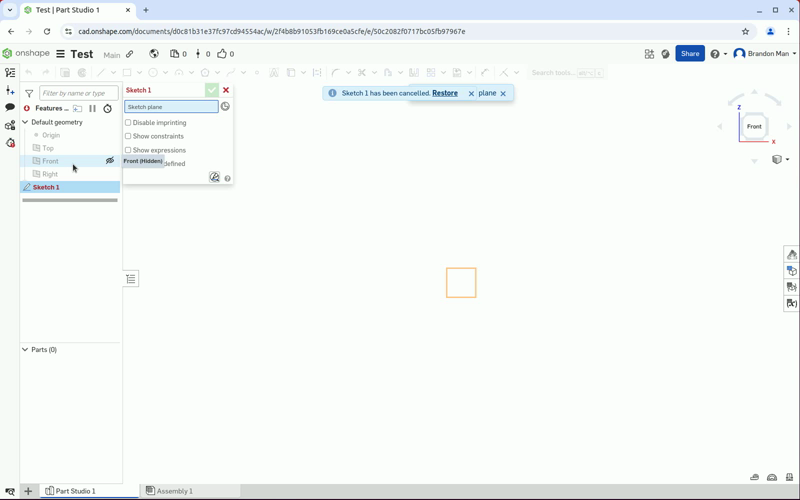
click(73, 163)
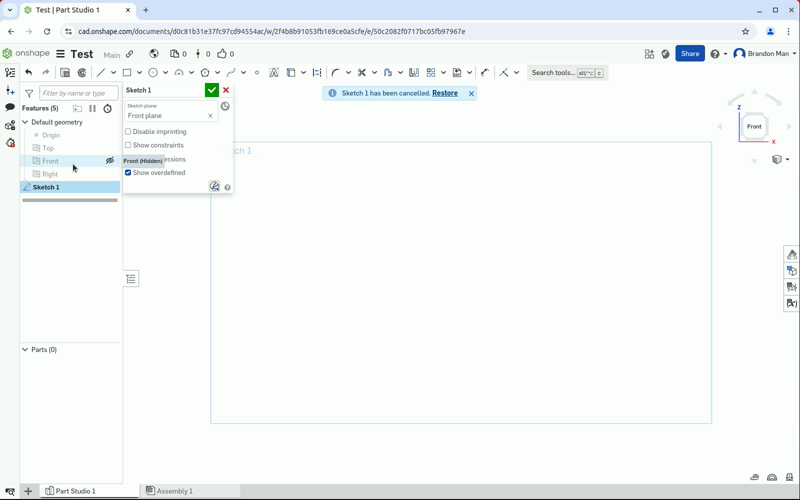
mouse_move(73, 352)
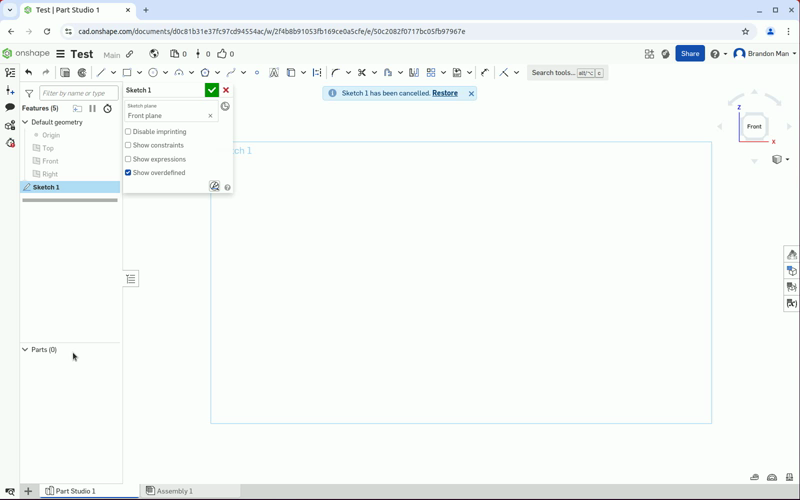
key(y)
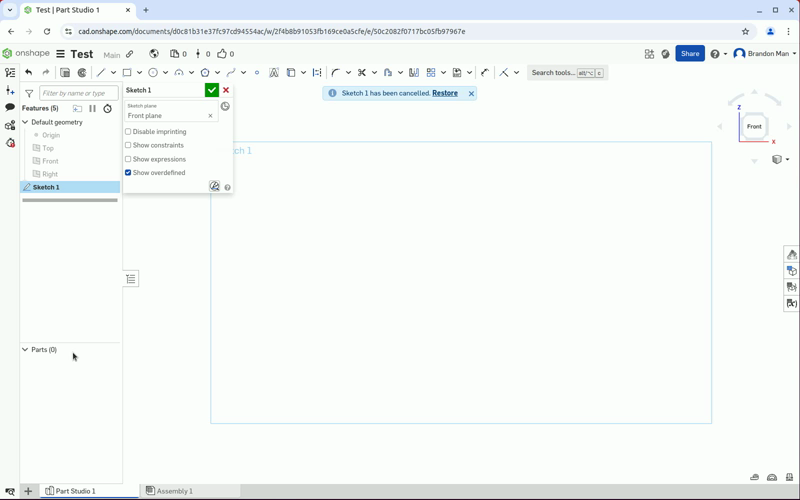
key(c)
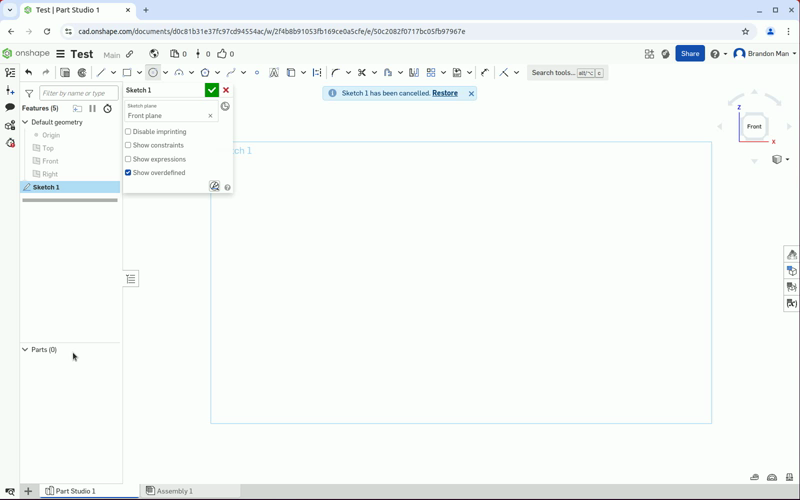
key_down(shift)
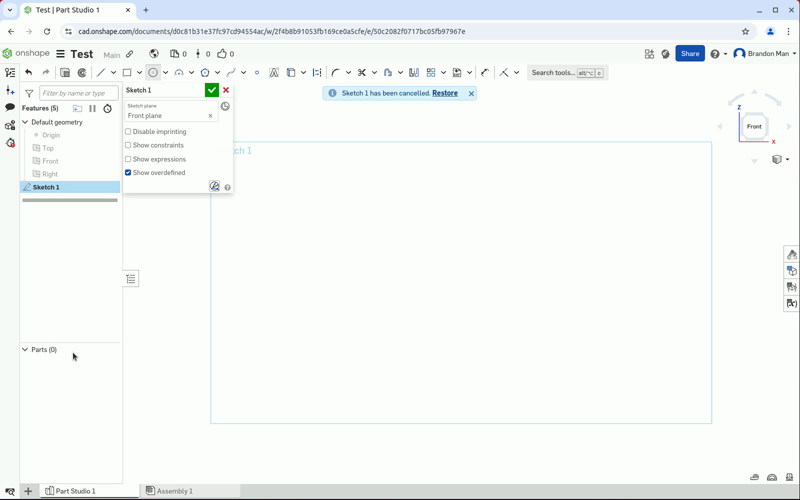
mouse_move(461, 282)
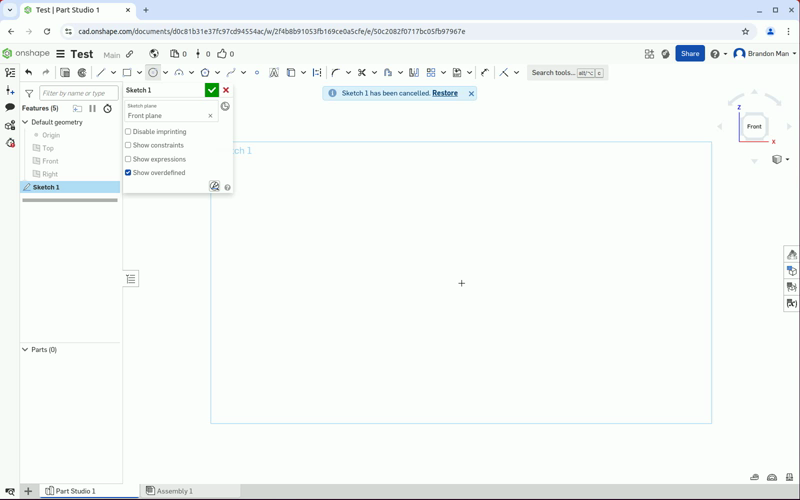
click(461, 282)
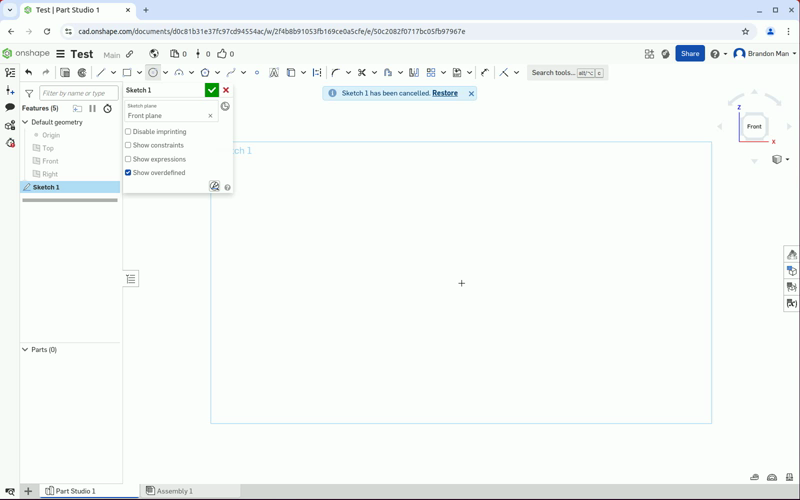
key_up(shift)
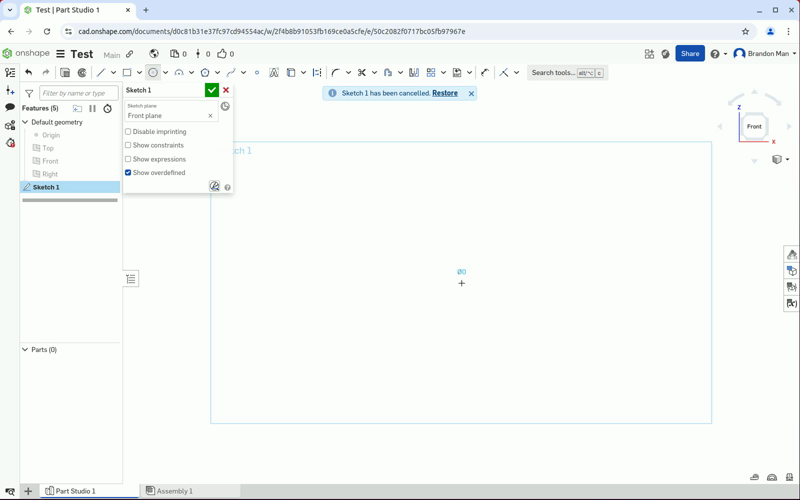
mouse_move(467, 282)
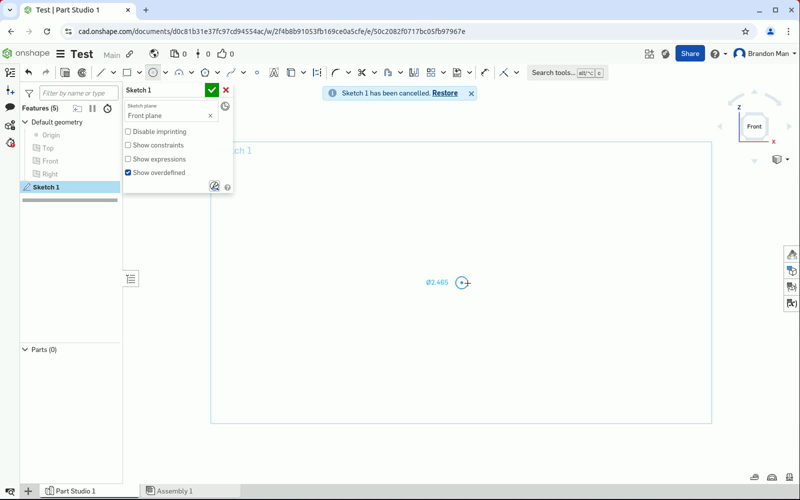
click(467, 282)
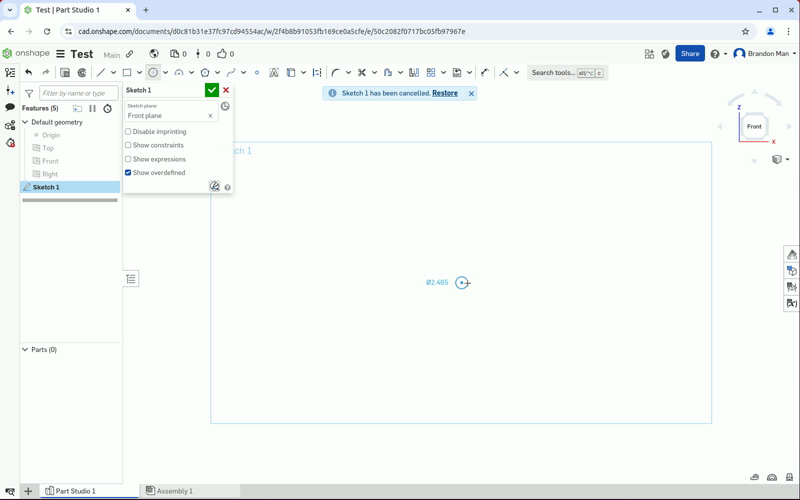
key(esc)
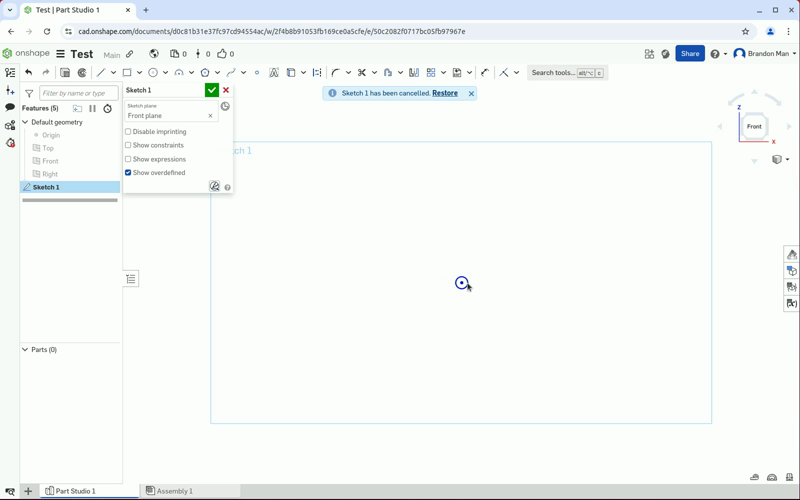
mouse_move(462, 282)
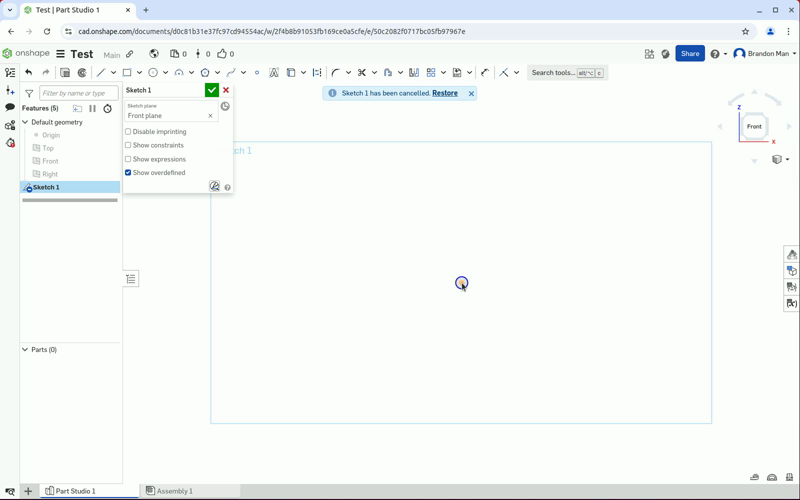
scroll(6)
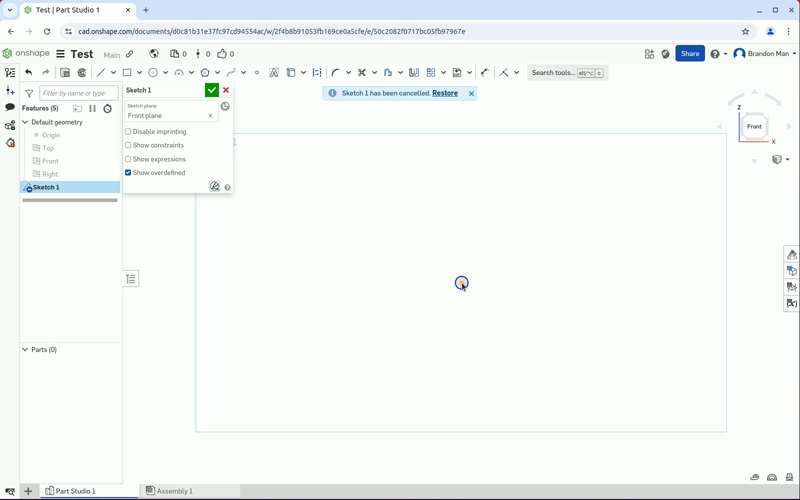
scroll(6)
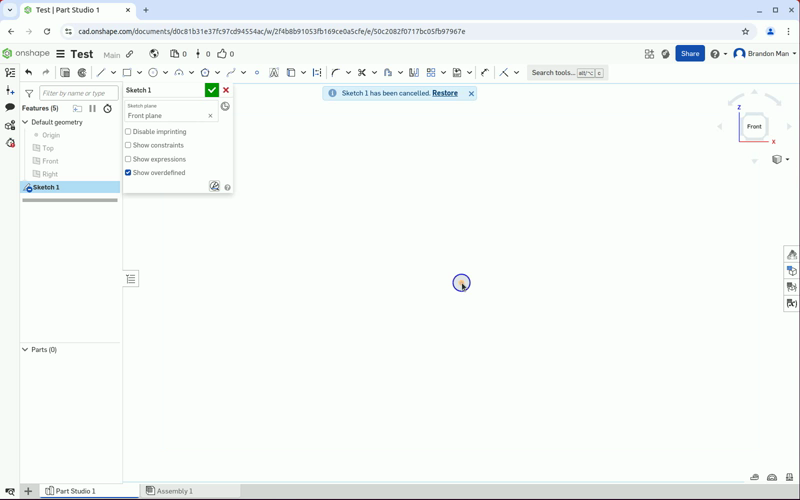
scroll(6)
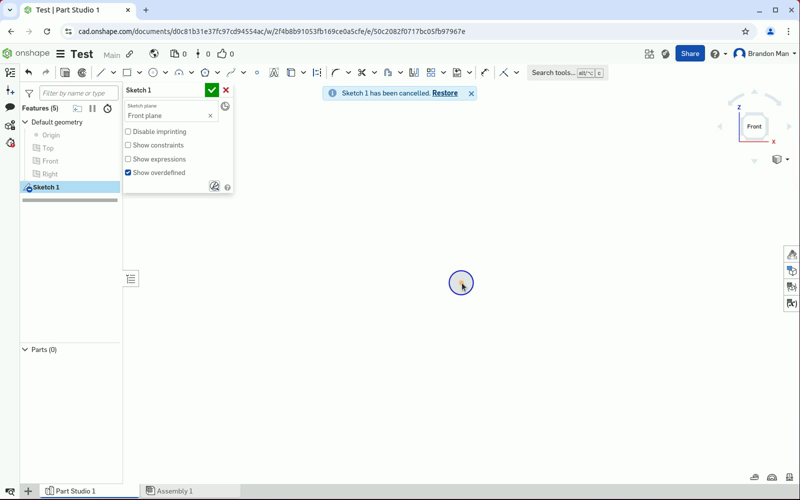
scroll(6)
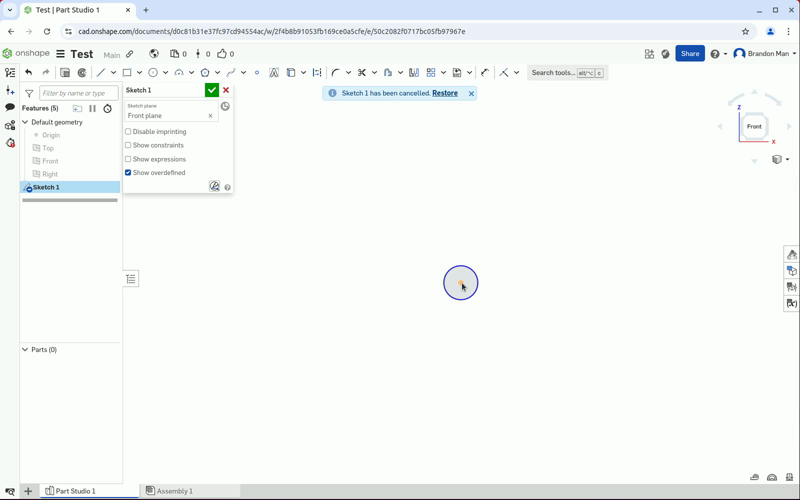
scroll(6)
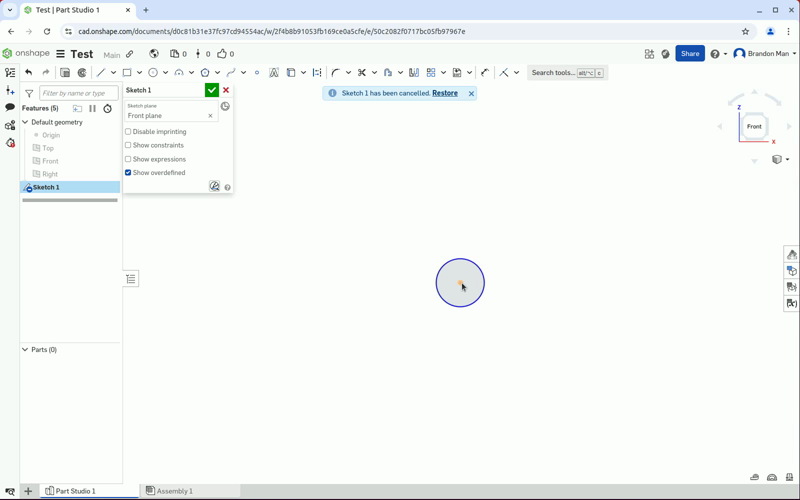
scroll(6)
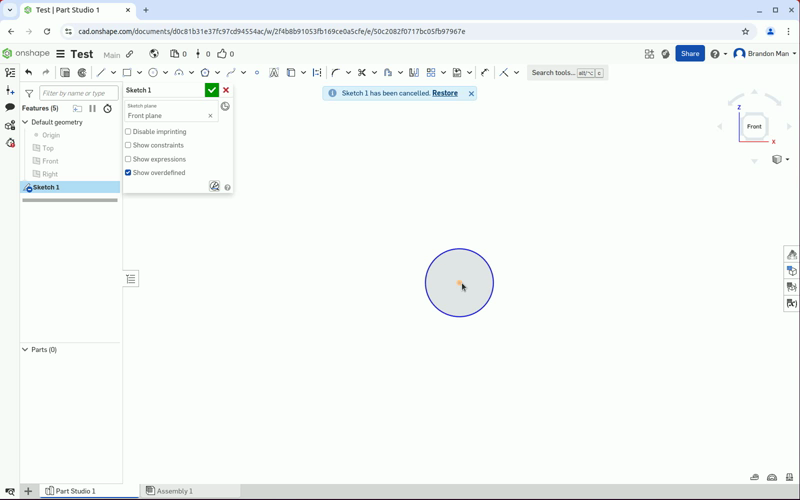
scroll(6)
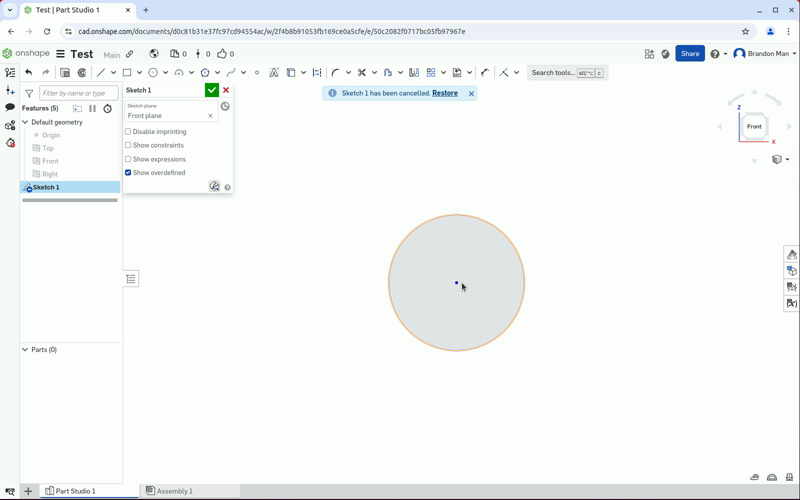
click(462, 282)
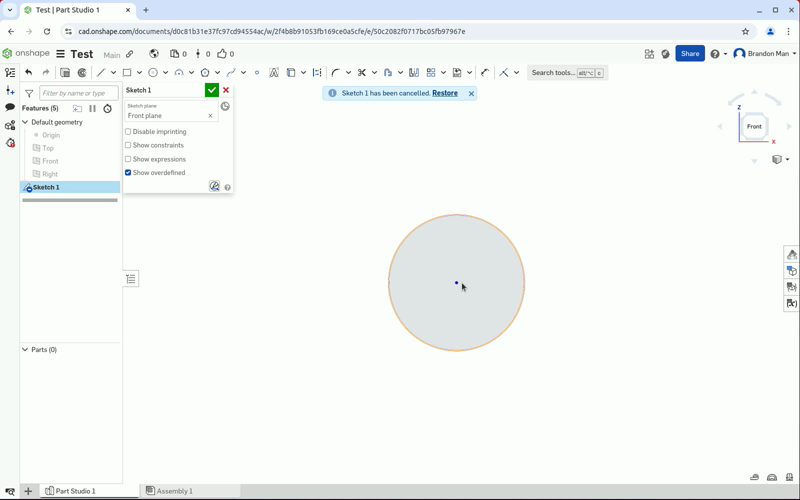
scroll(-6)
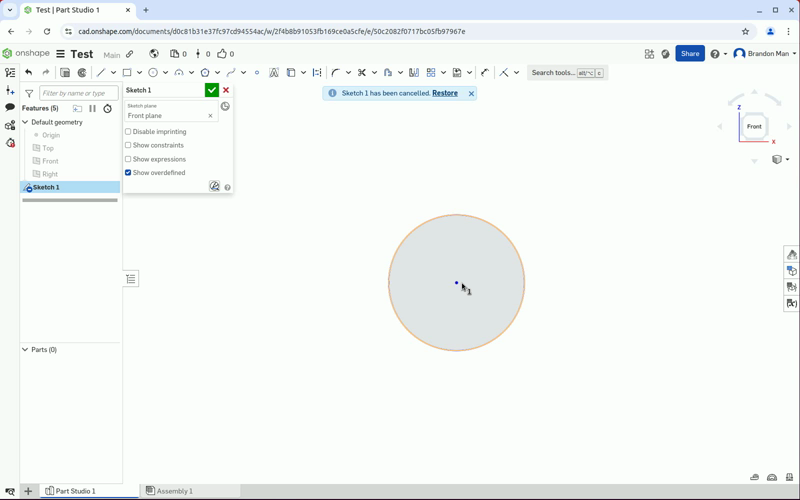
scroll(-6)
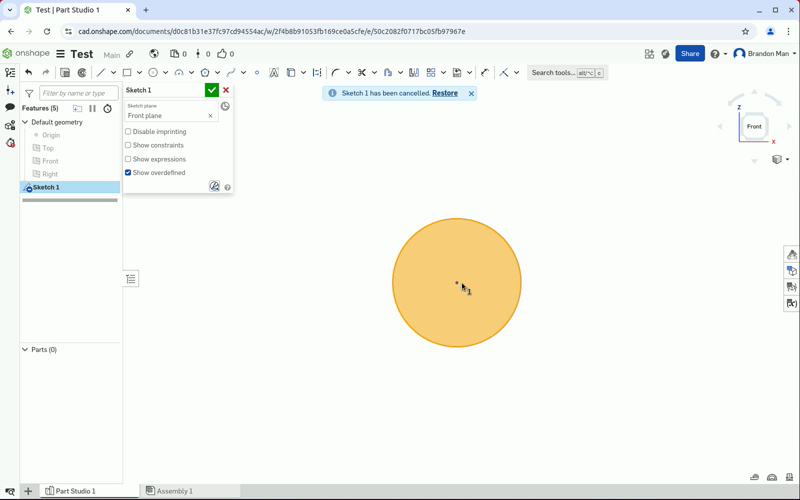
scroll(-6)
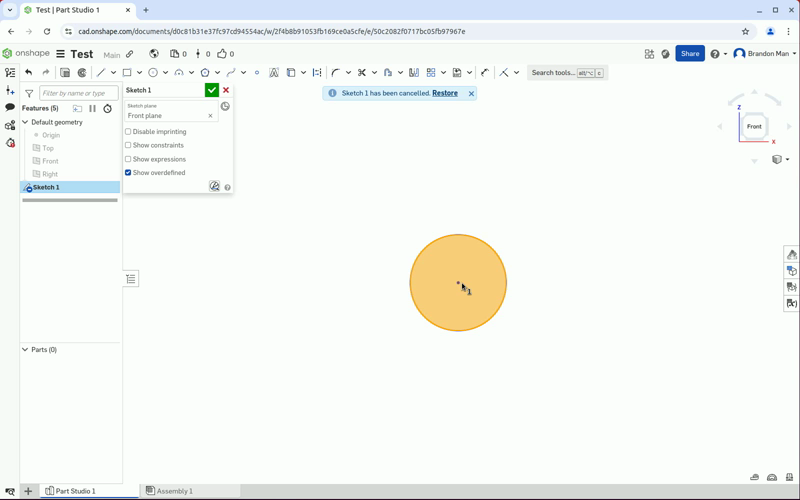
scroll(-6)
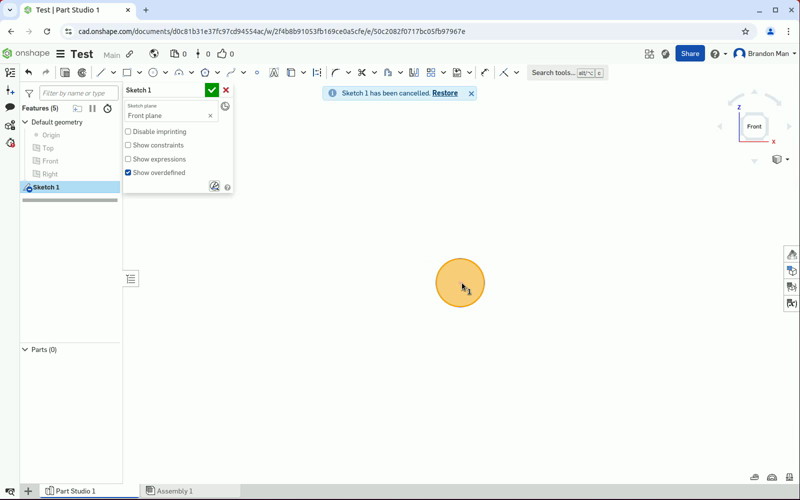
scroll(-6)
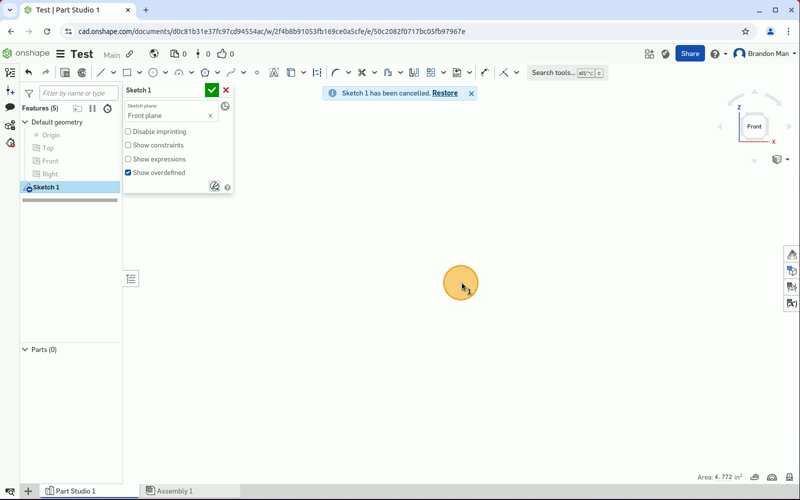
scroll(-6)
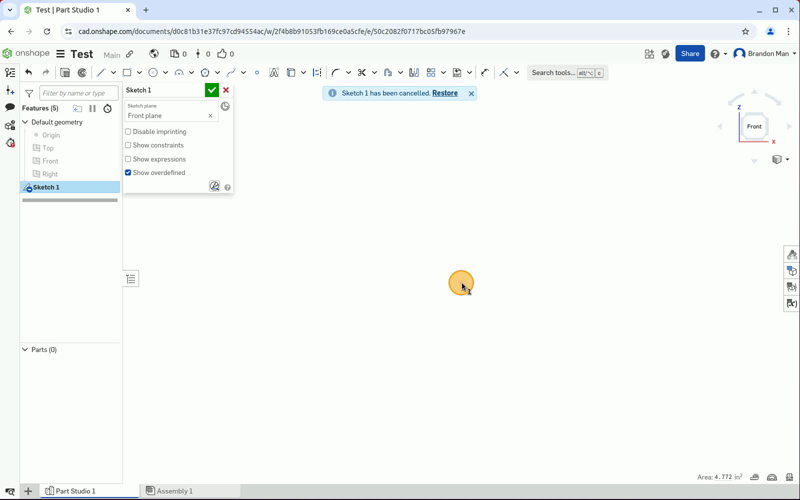
scroll(-6)
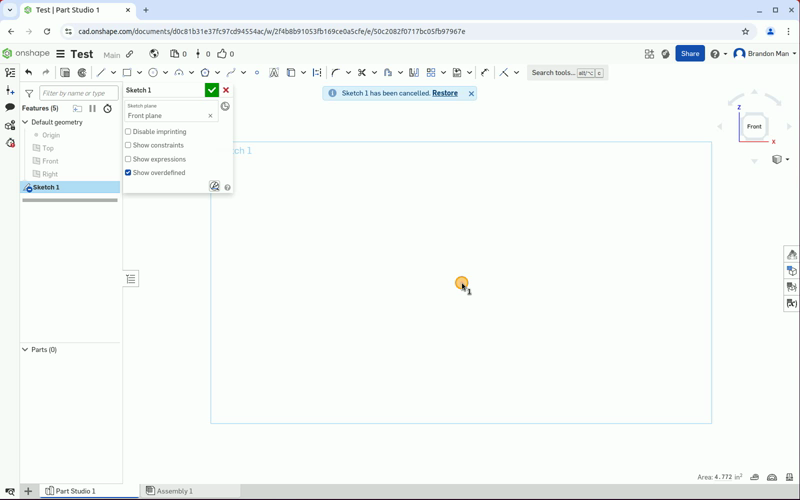
mouse_move(73, 352)
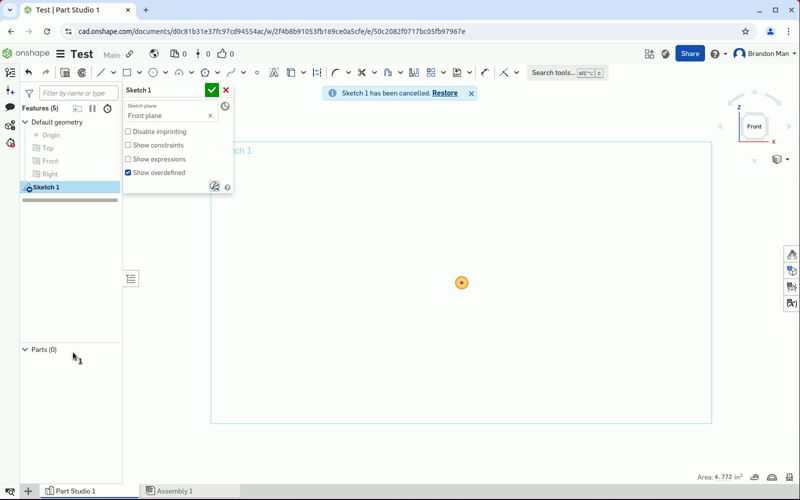
key(shift+y)
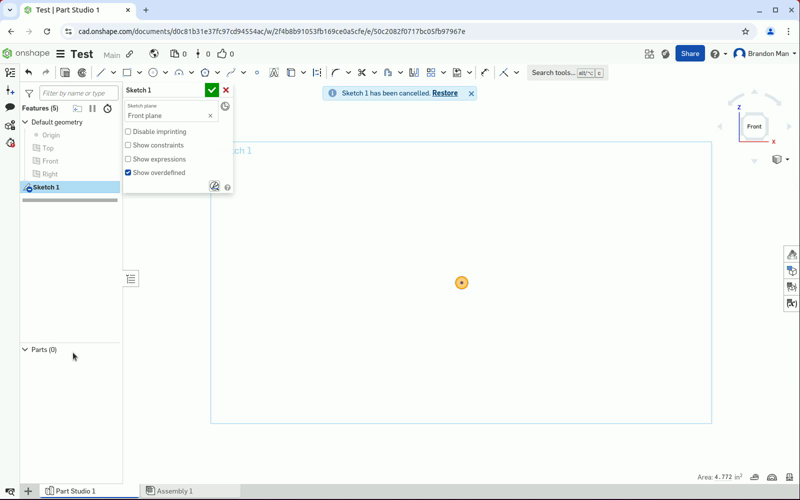
key(shift+e)
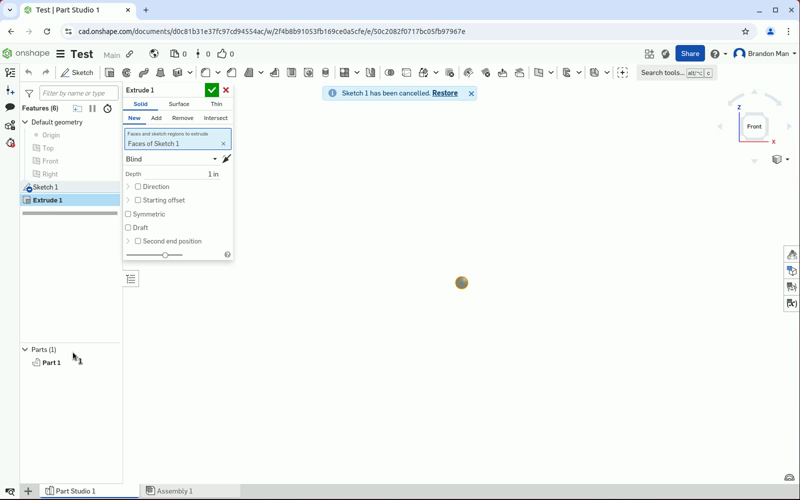
mouse_move(143, 106)
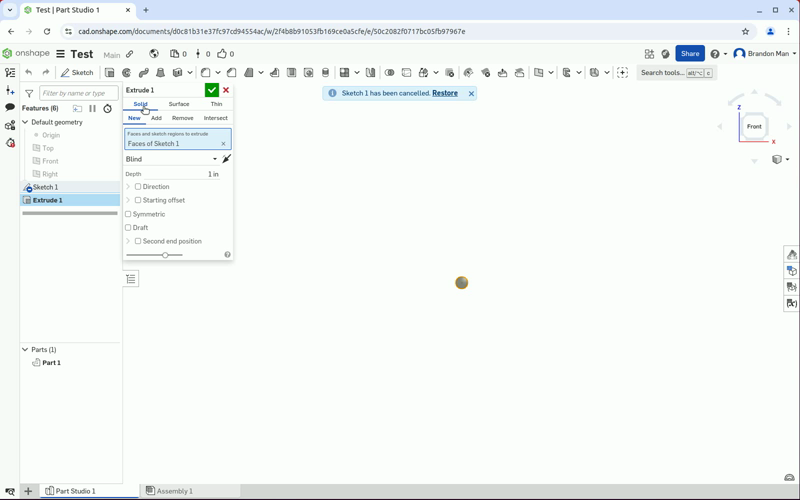
click(143, 106)
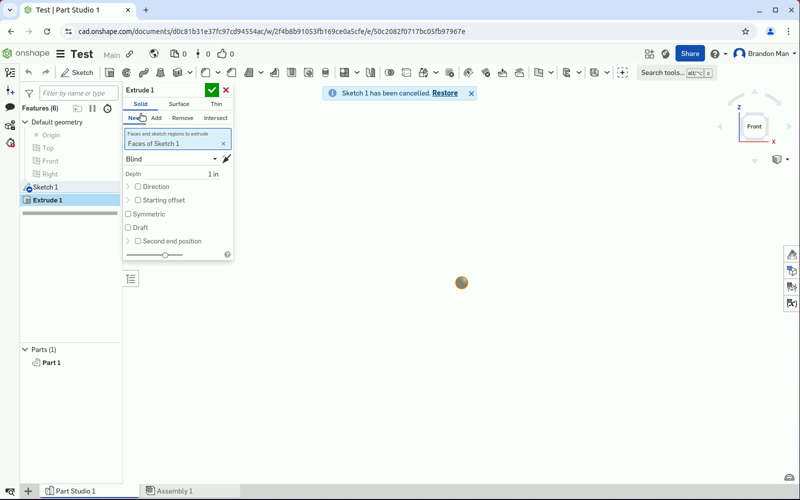
mouse_move(137, 120)
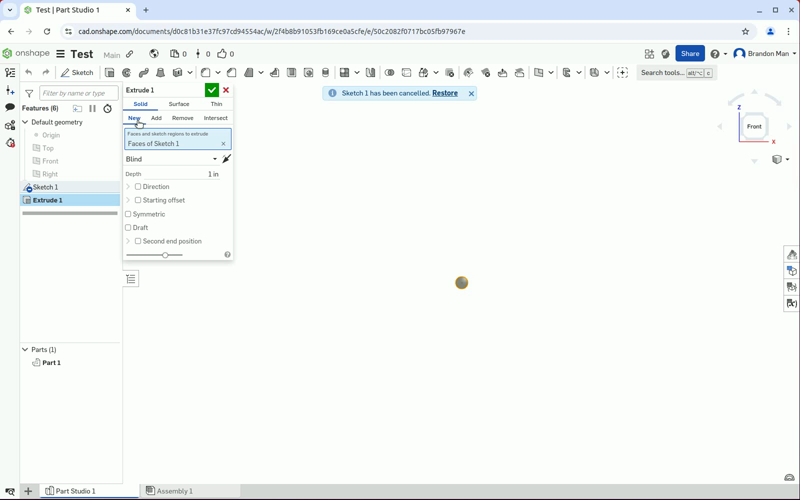
click(137, 120)
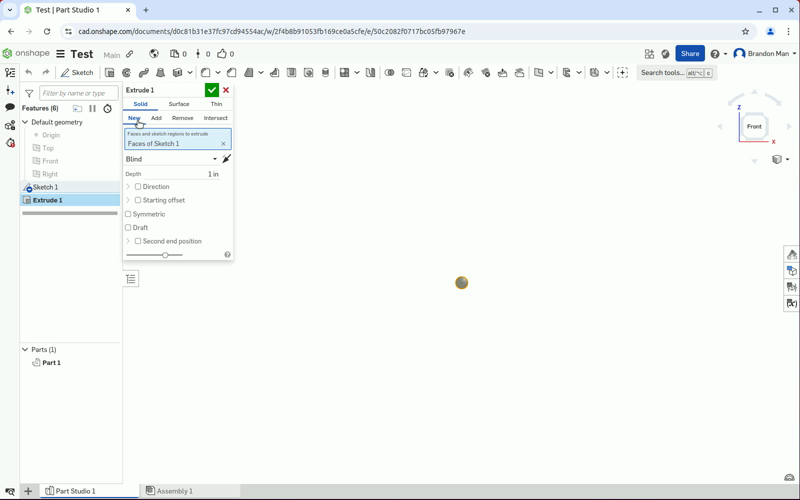
key(tab, 4)
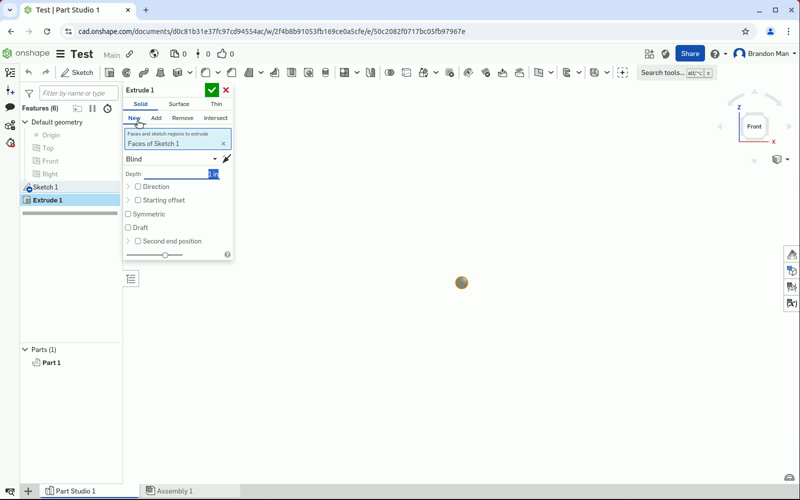
text(23.108)
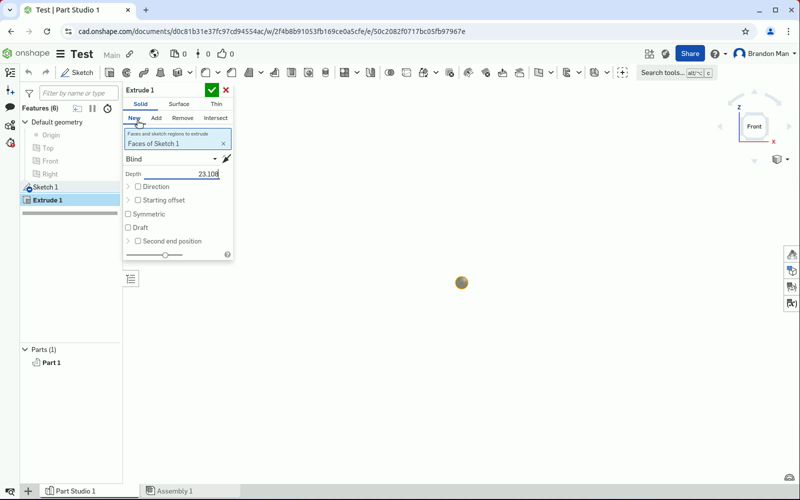
key(enter)
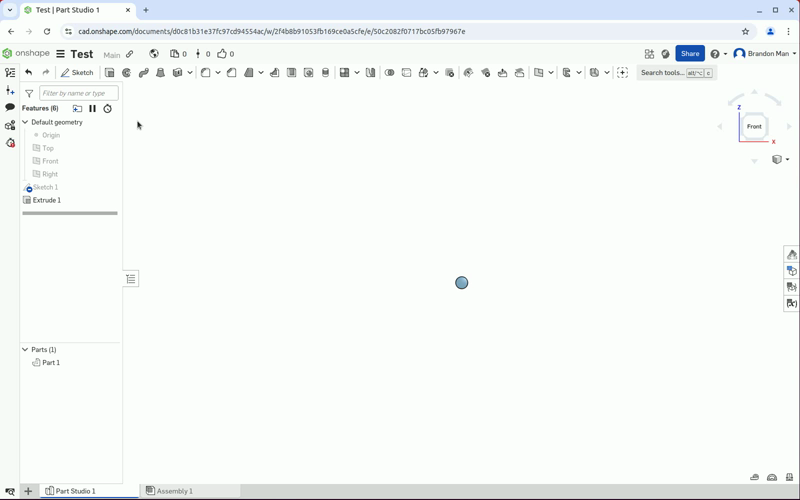
key(shift+h)
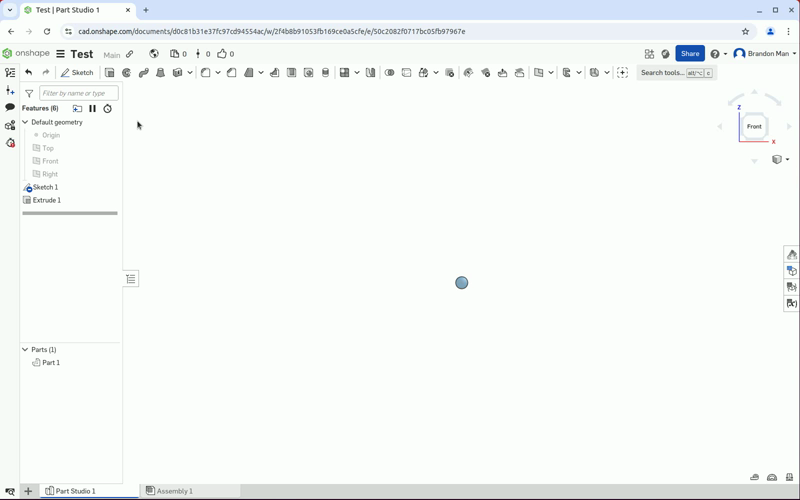
key(shift+h)
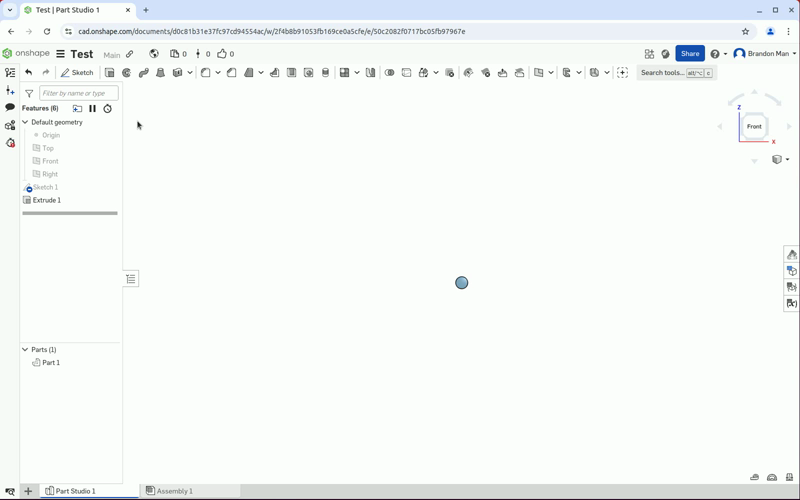
mouse_move(73, 189)
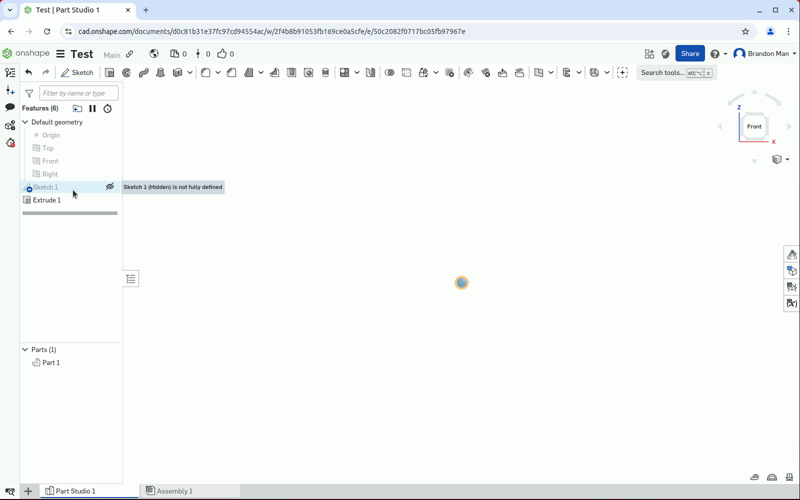
click(73, 189)
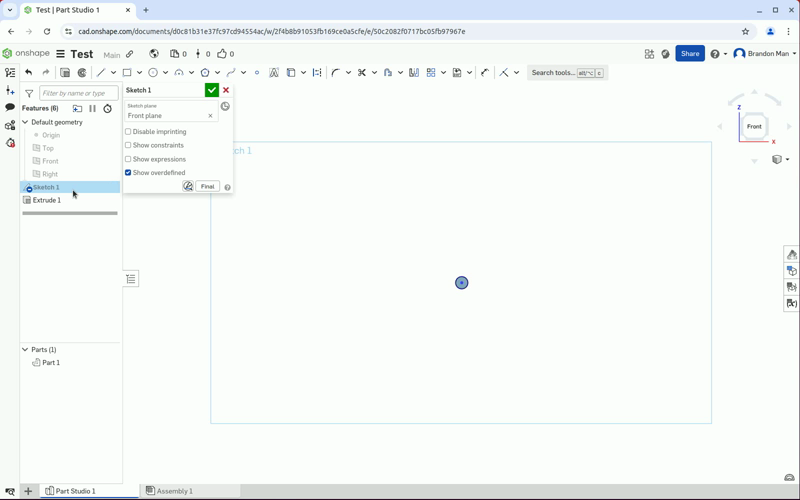
mouse_move(229, 92)
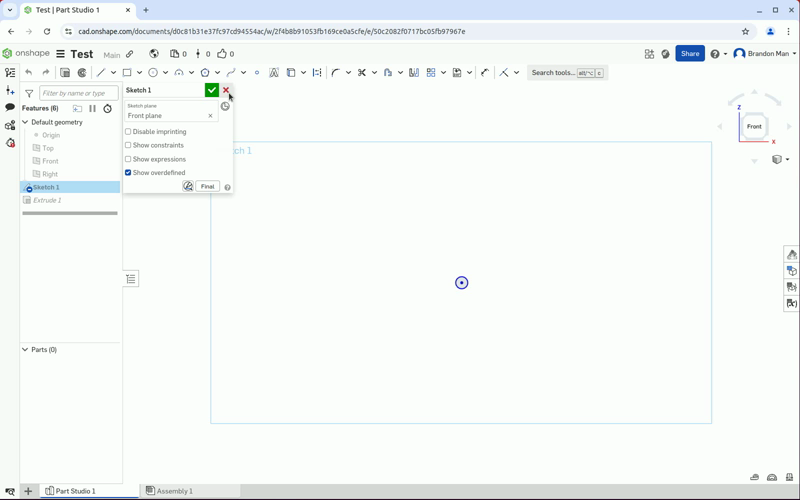
click(229, 92)
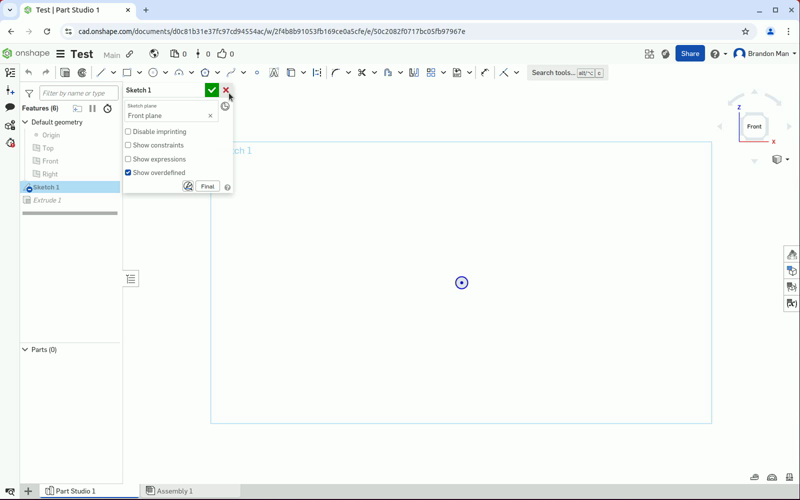
key(shift+s)
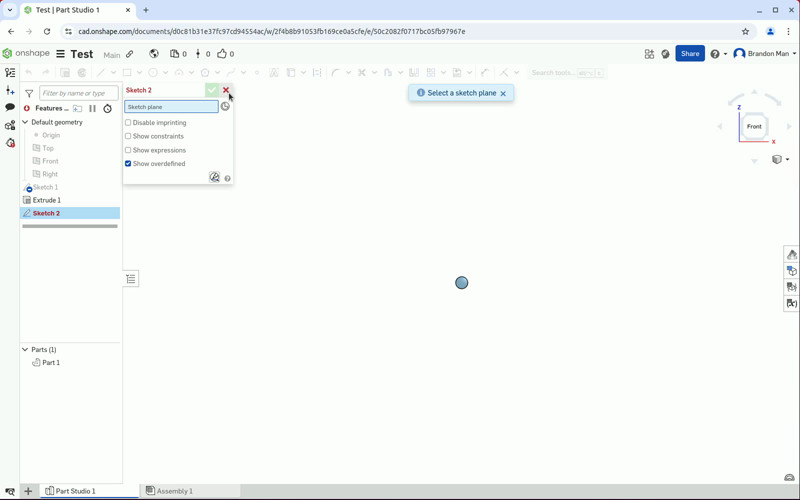
mouse_move(73, 163)
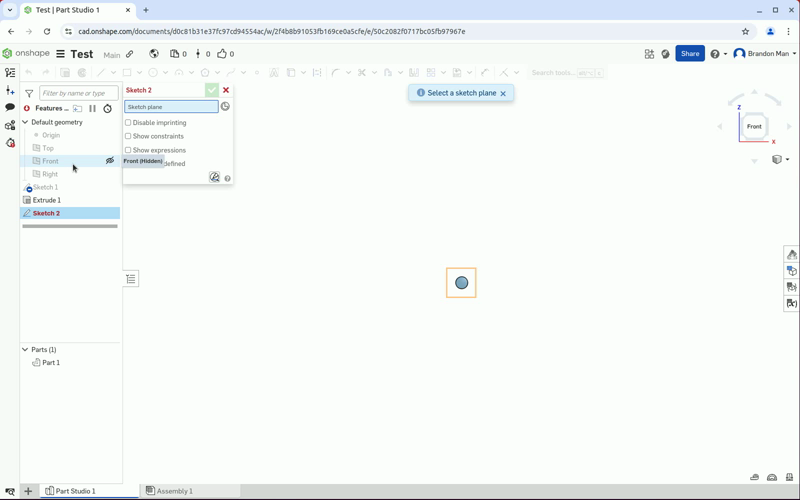
click(73, 163)
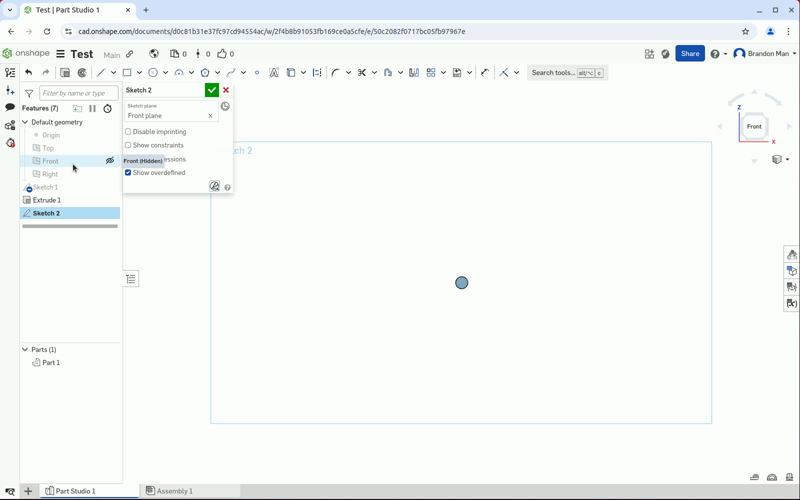
mouse_move(73, 352)
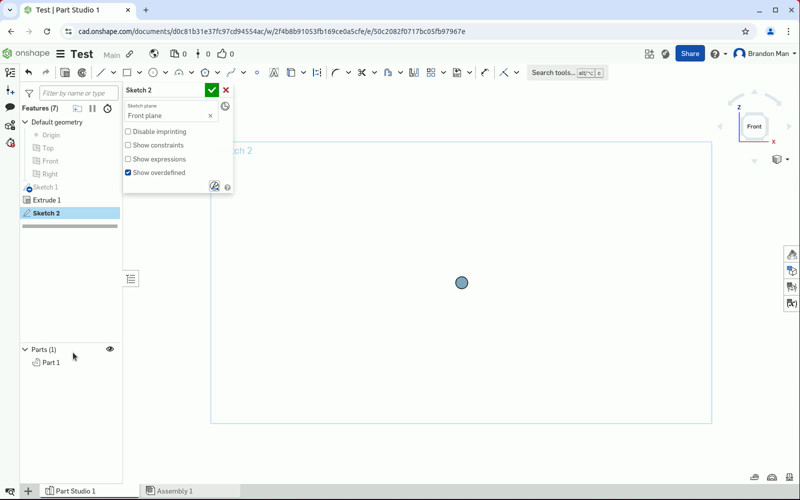
key(y)
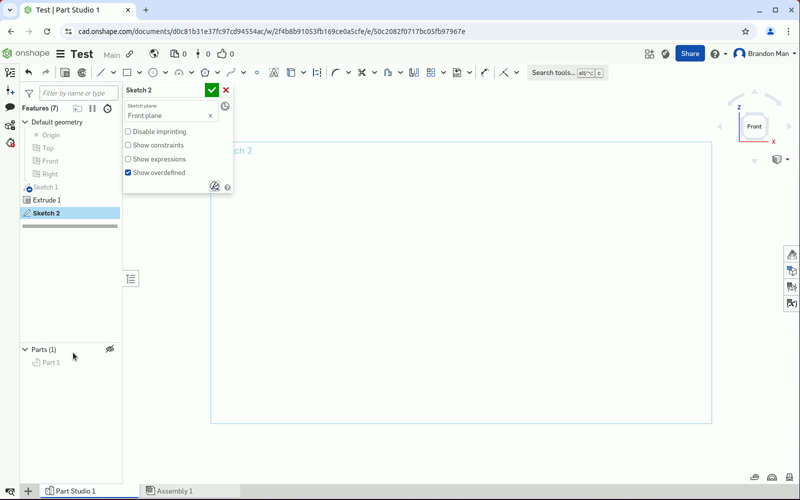
key(l)
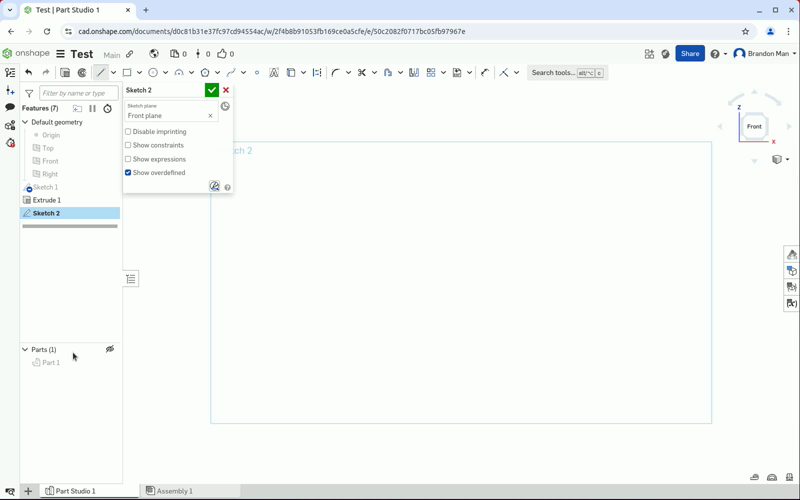
key_down(shift)
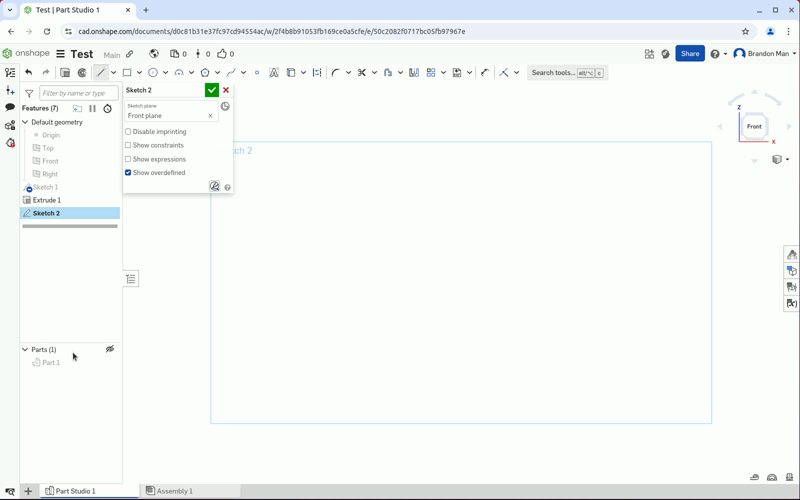
mouse_move(452, 285)
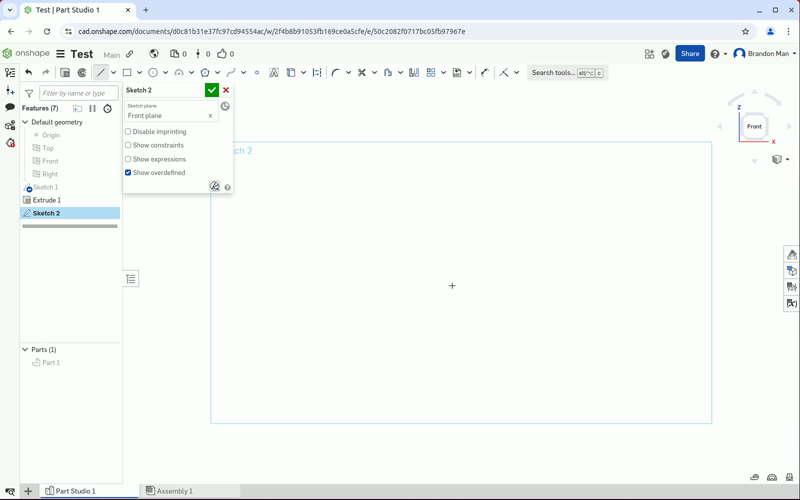
click(452, 285)
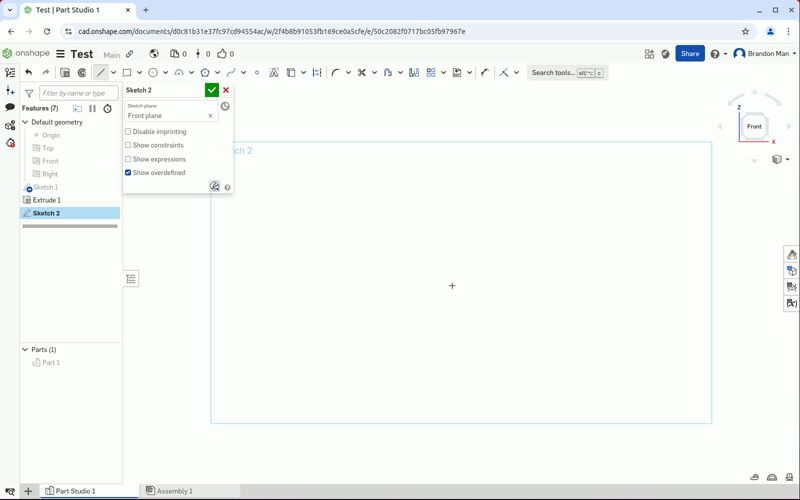
key_up(shift)
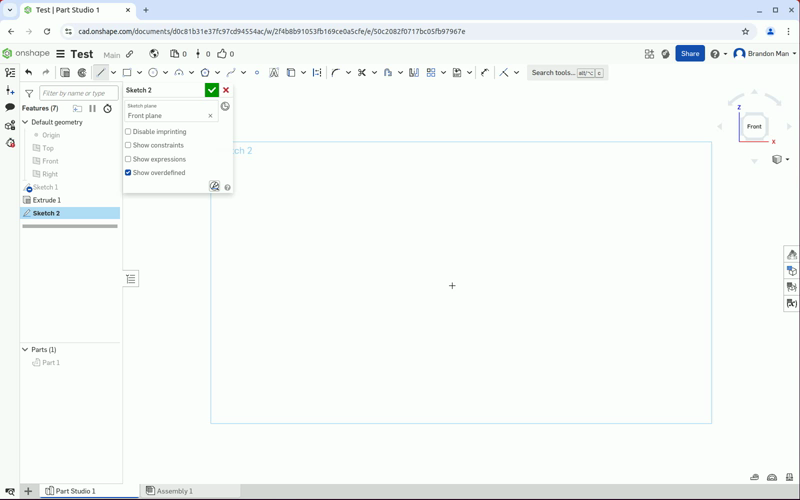
key_down(shift)
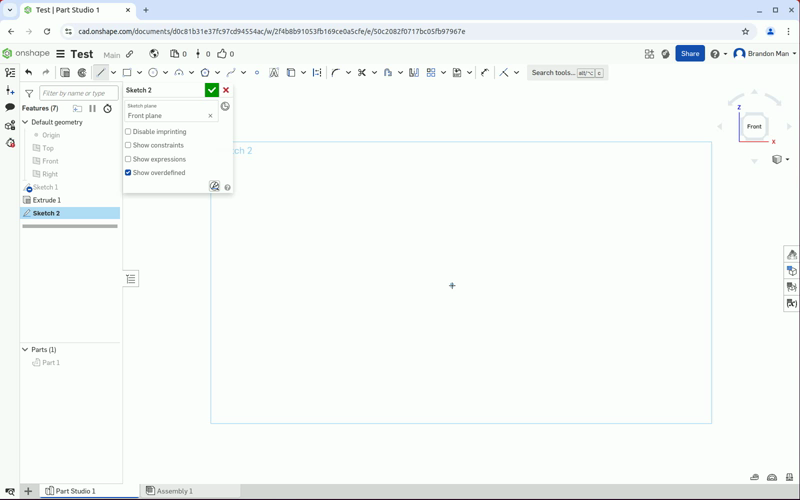
mouse_move(482, 285)
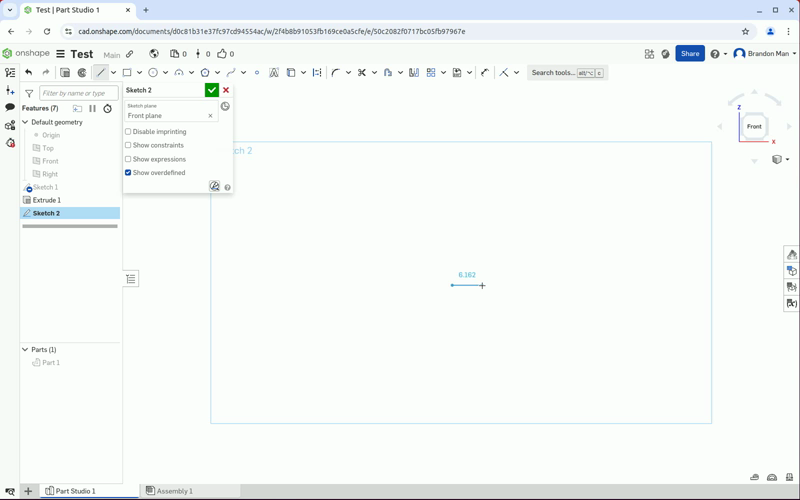
mouse_move(458, 291)
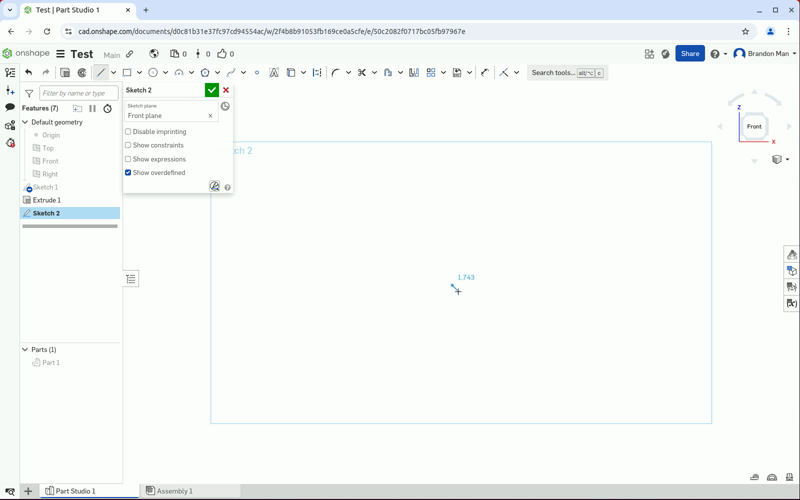
click(458, 291)
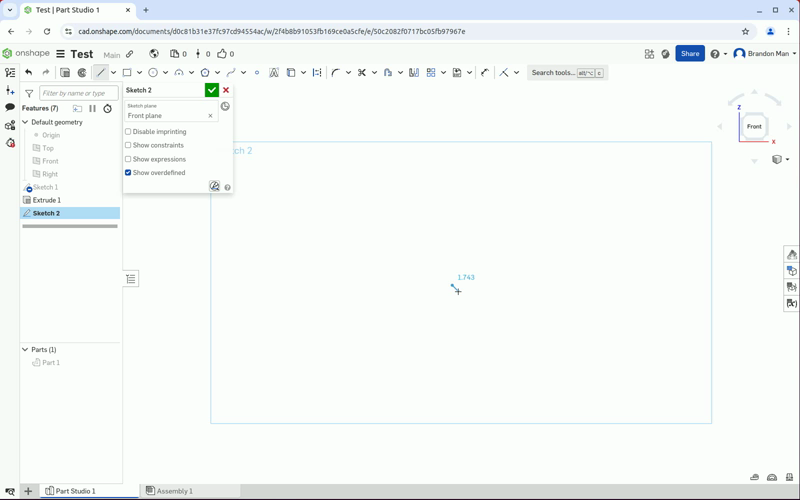
key_up(shift)
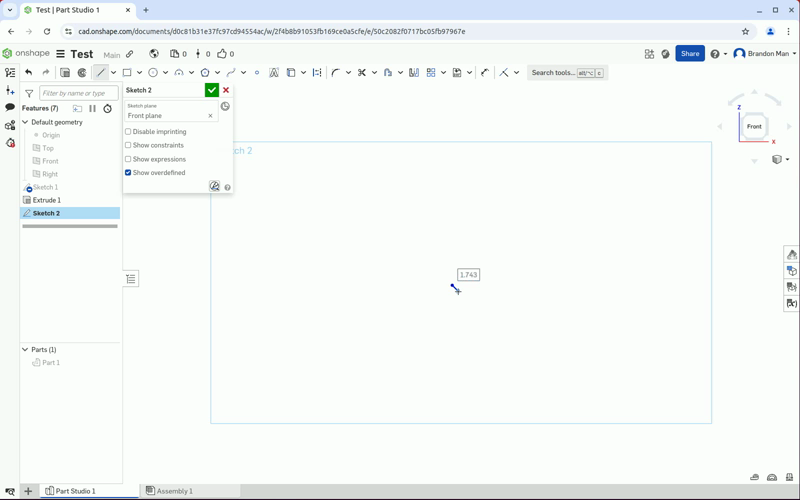
key_down(shift)
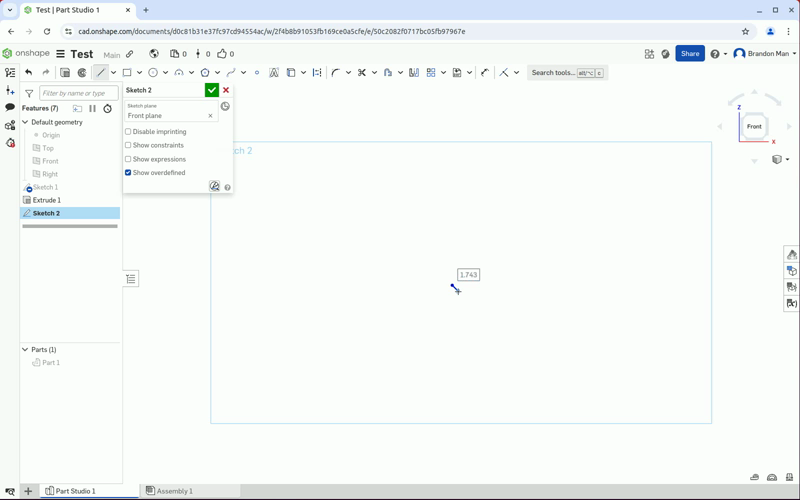
mouse_move(488, 291)
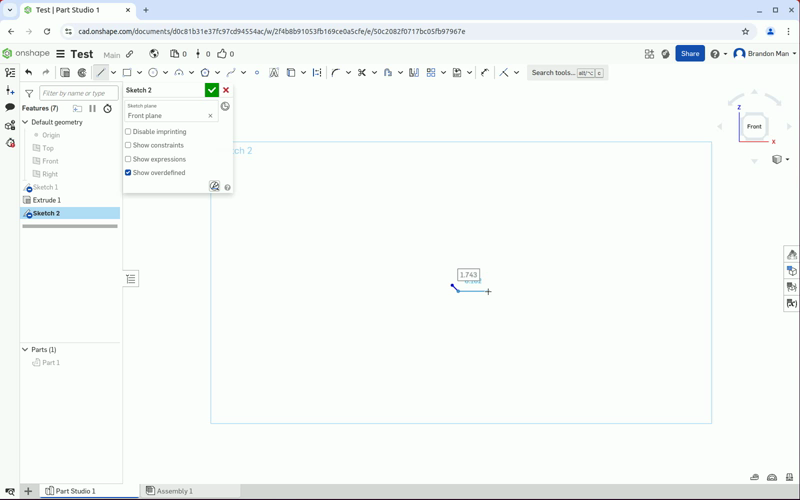
mouse_move(466, 289)
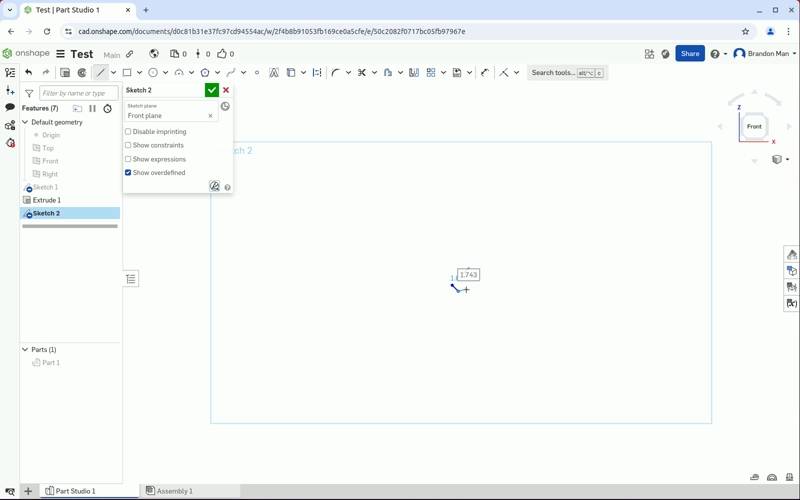
click(466, 289)
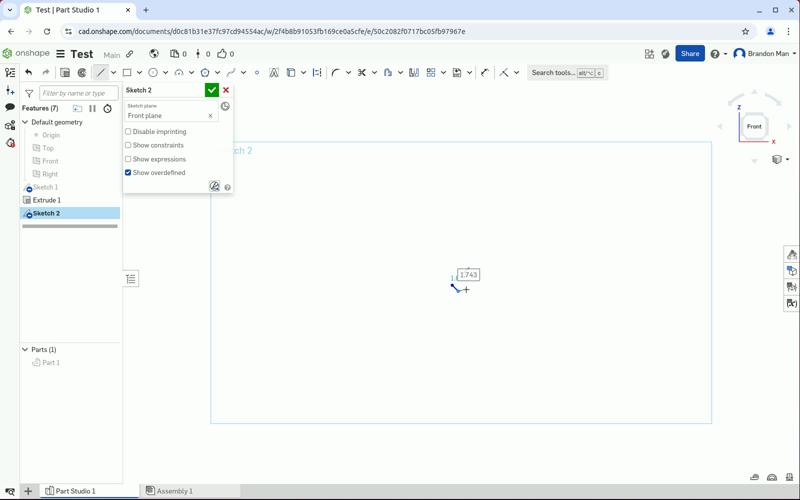
key_up(shift)
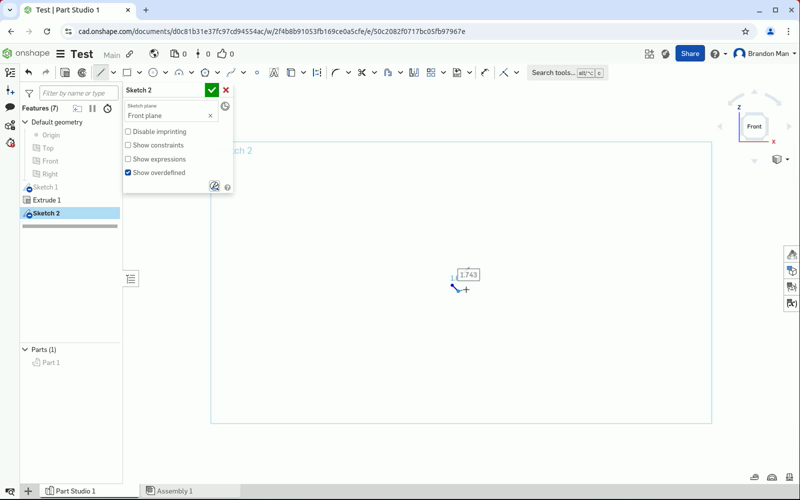
key_down(shift)
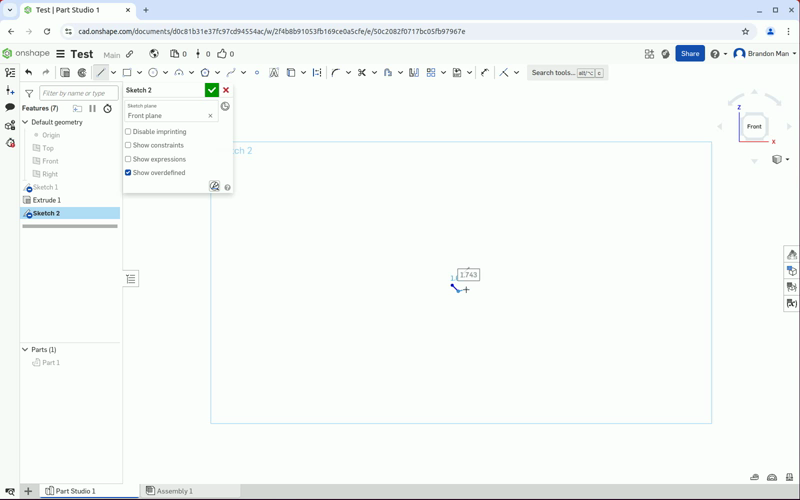
mouse_move(496, 289)
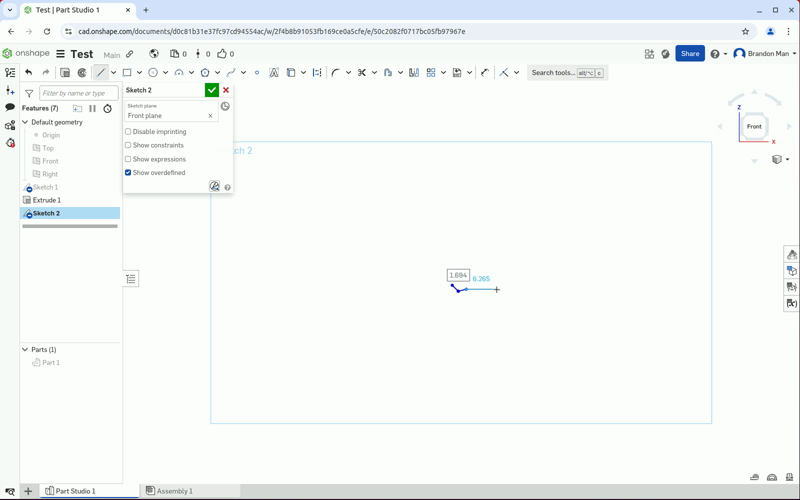
mouse_move(468, 280)
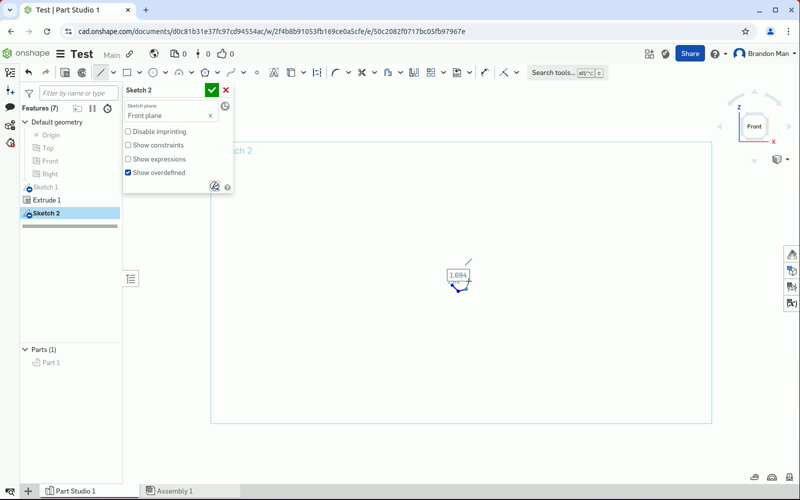
click(468, 280)
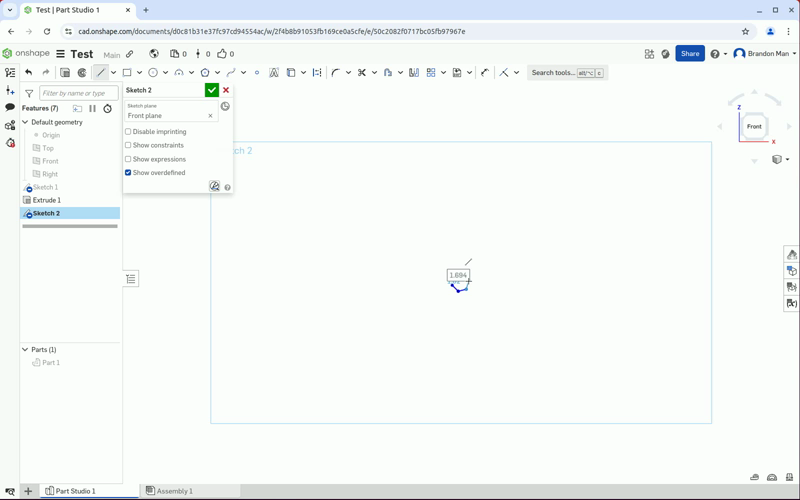
key_up(shift)
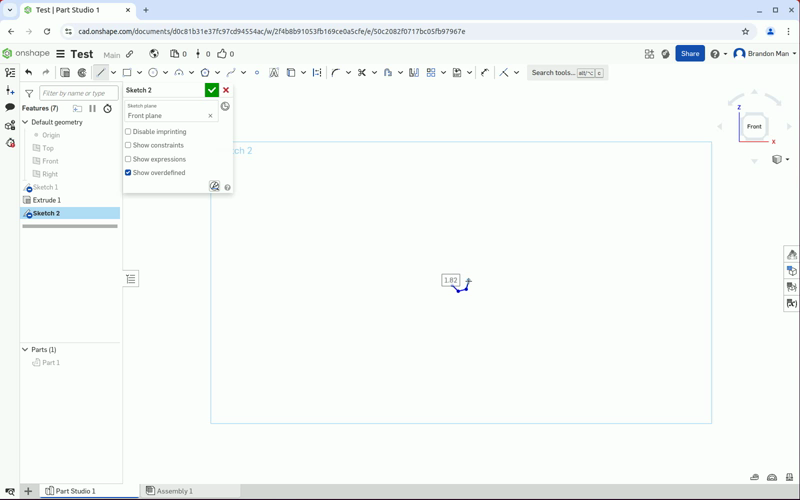
key_down(shift)
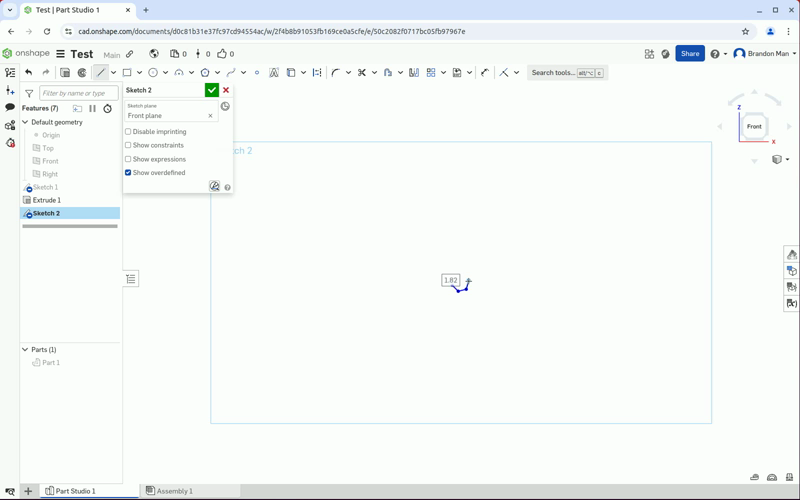
mouse_move(498, 280)
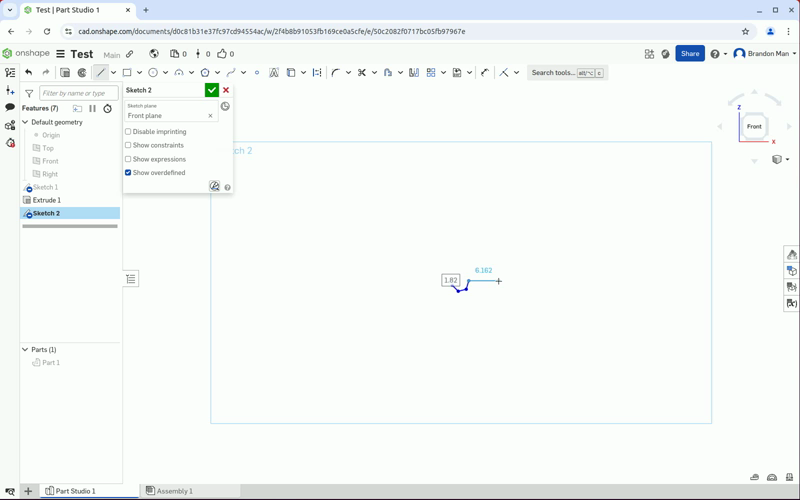
mouse_move(462, 275)
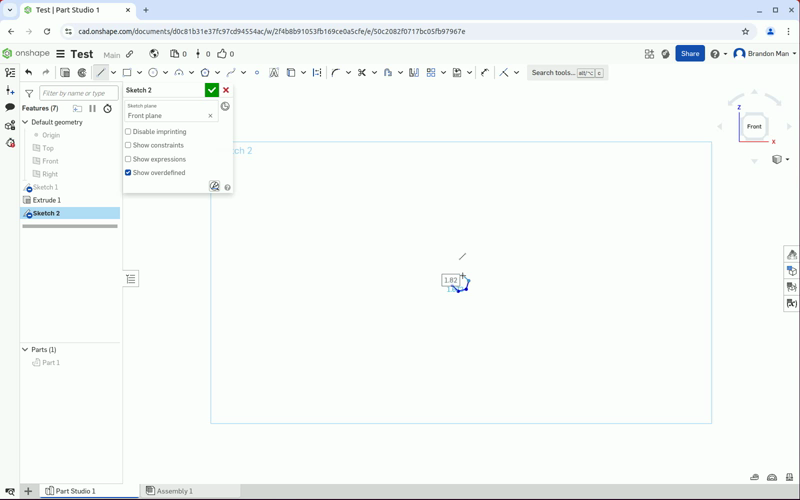
click(462, 275)
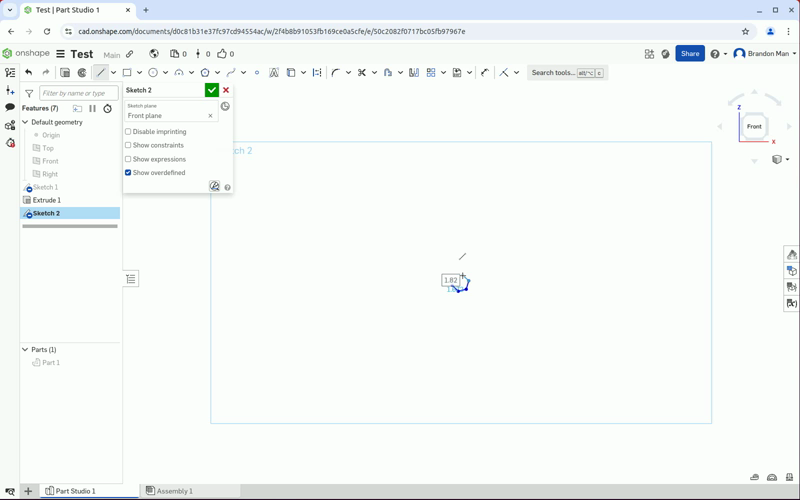
key_up(shift)
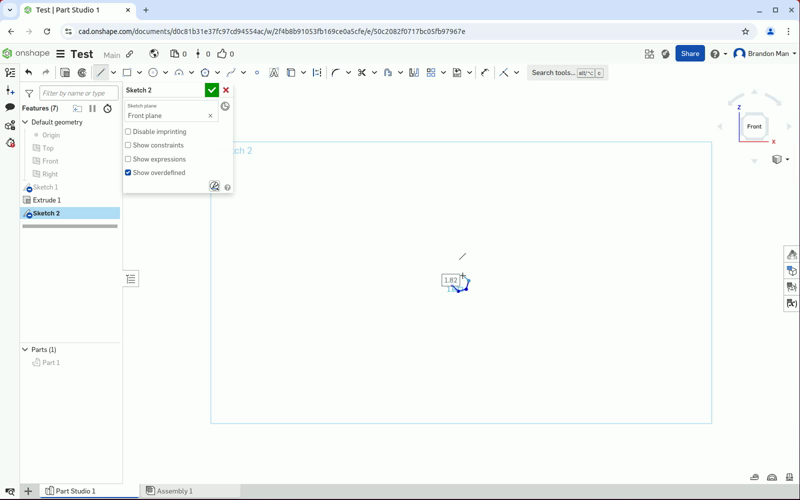
key_down(shift)
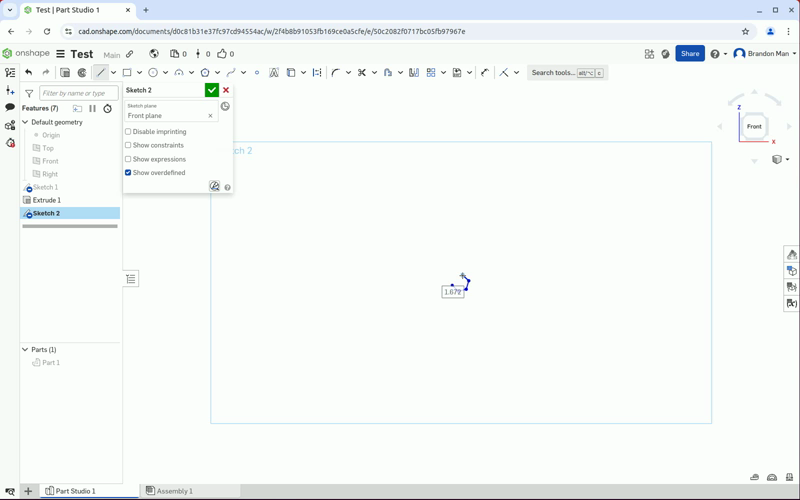
mouse_move(492, 275)
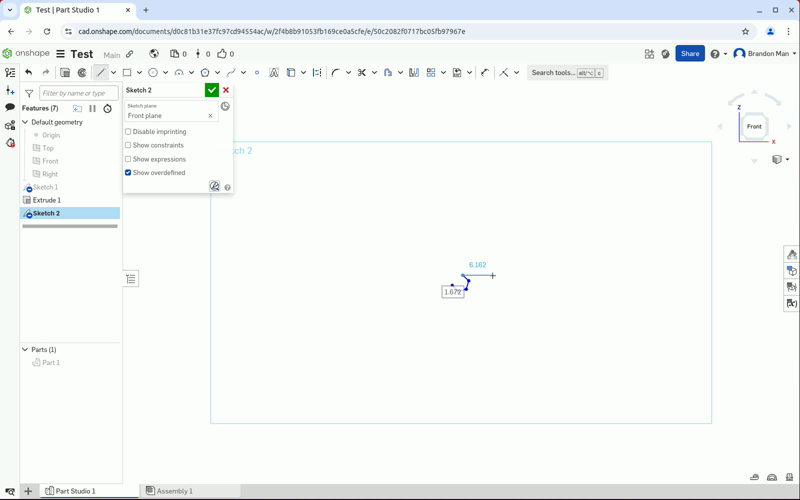
mouse_move(454, 277)
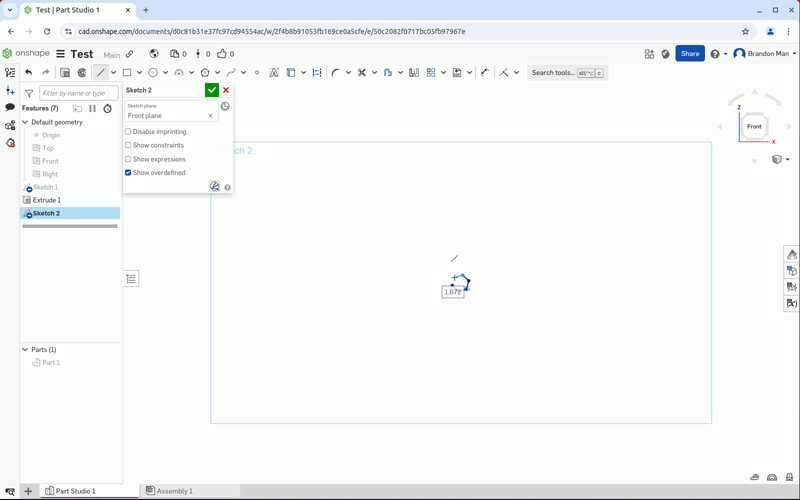
click(454, 277)
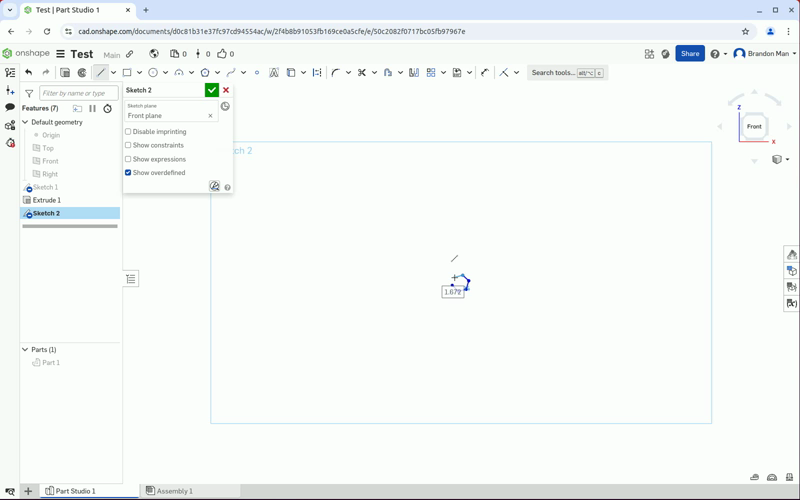
key_up(shift)
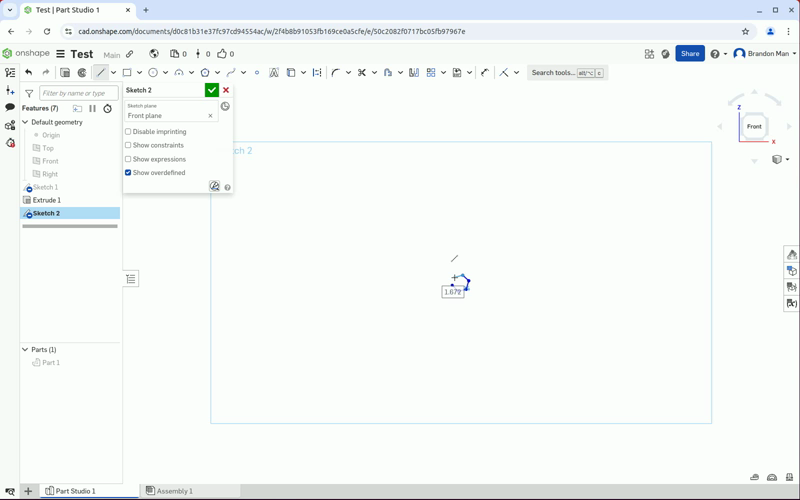
mouse_move(484, 277)
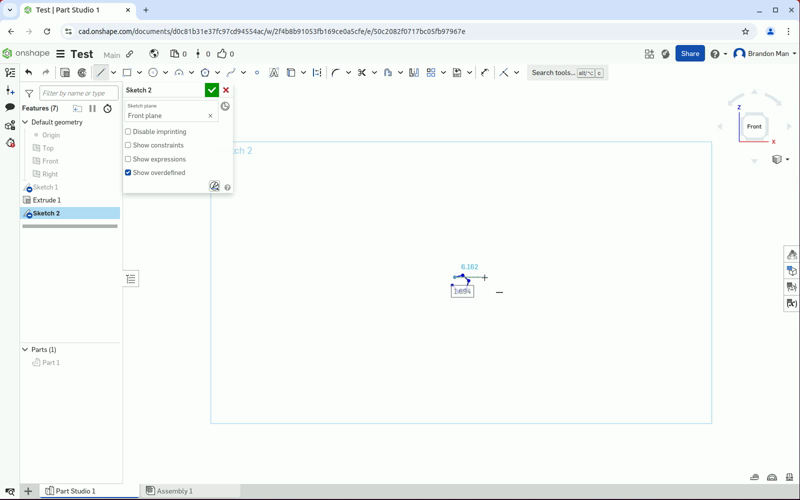
key_down(shift)
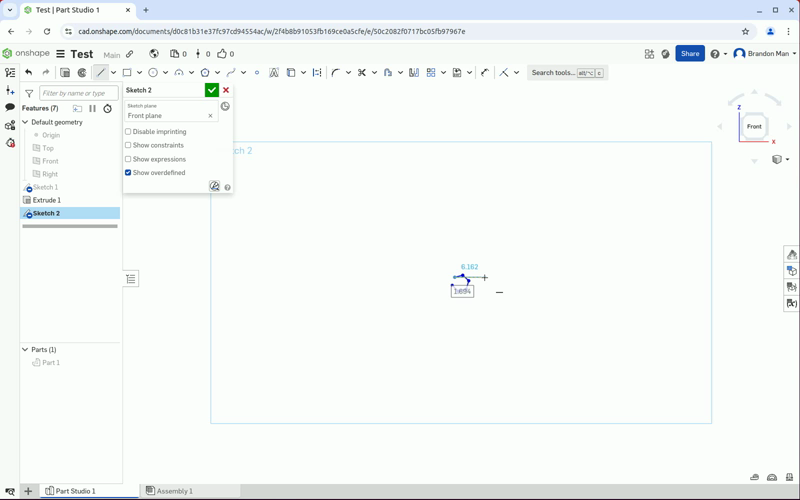
mouse_move(452, 285)
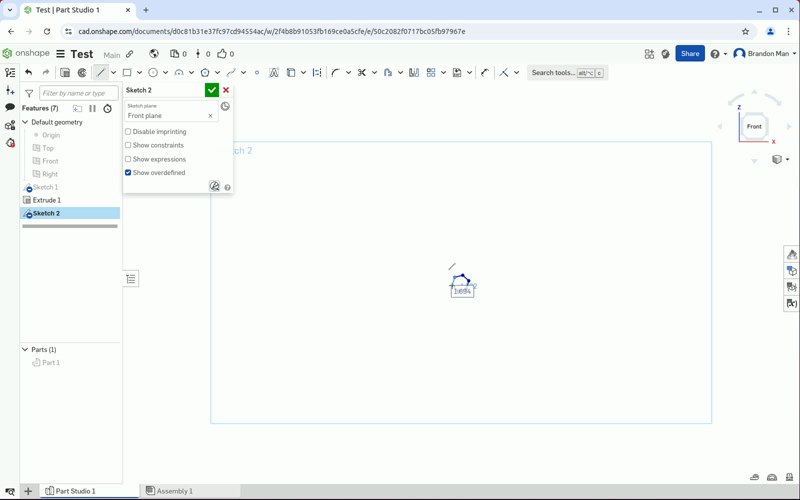
key_up(shift)
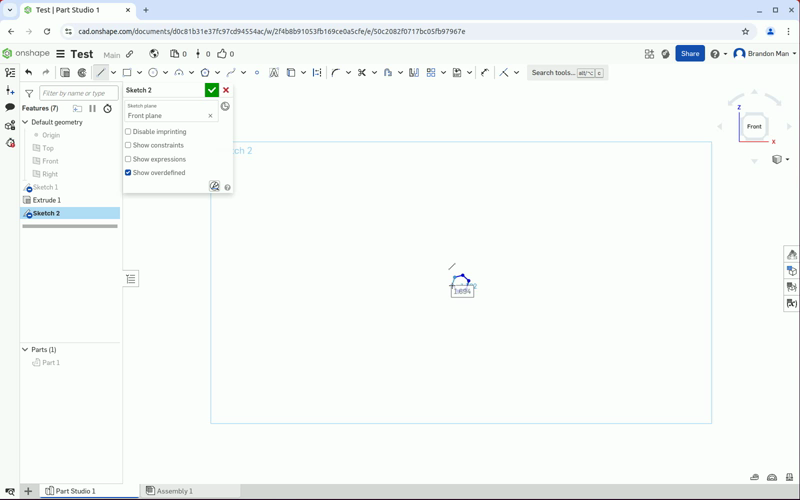
click(452, 285)
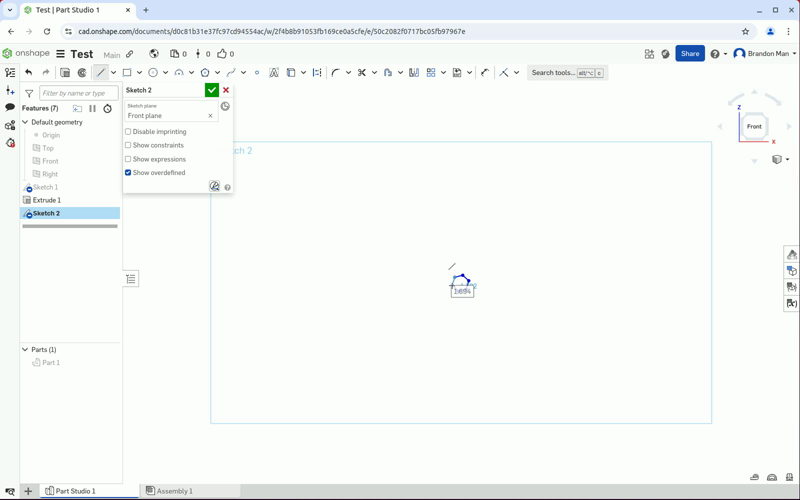
key(esc)
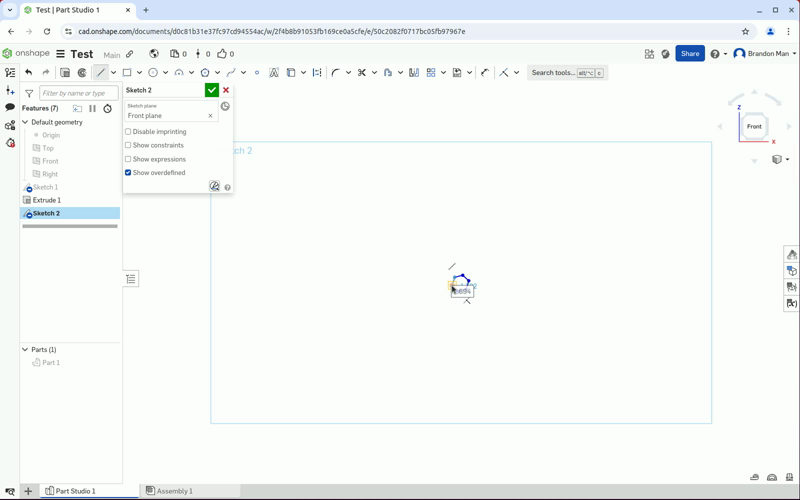
mouse_move(455, 285)
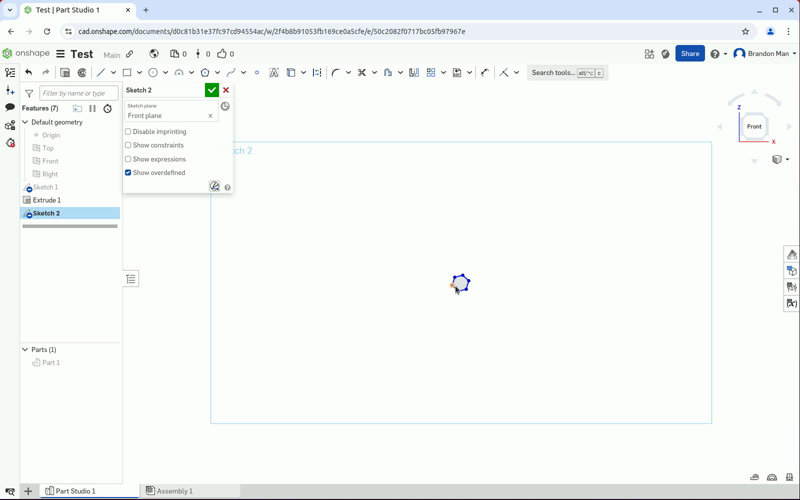
scroll(6)
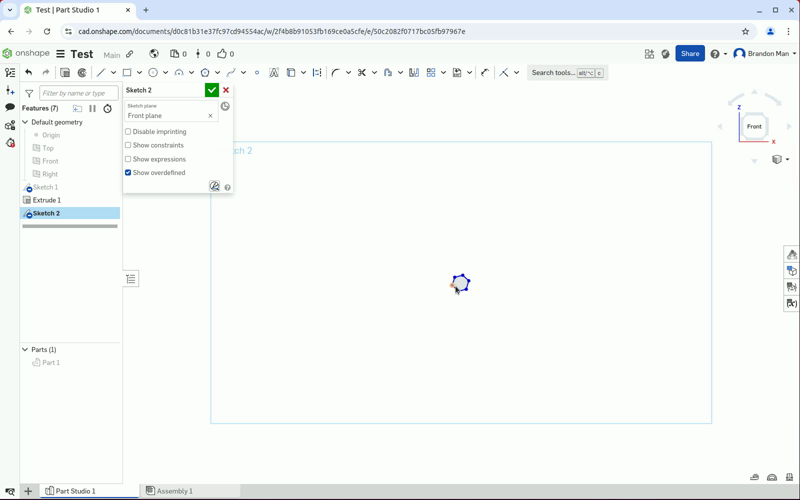
scroll(6)
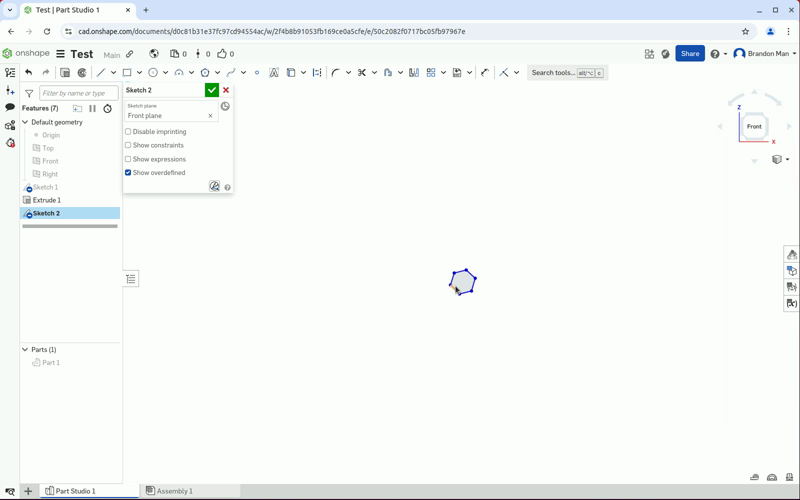
scroll(6)
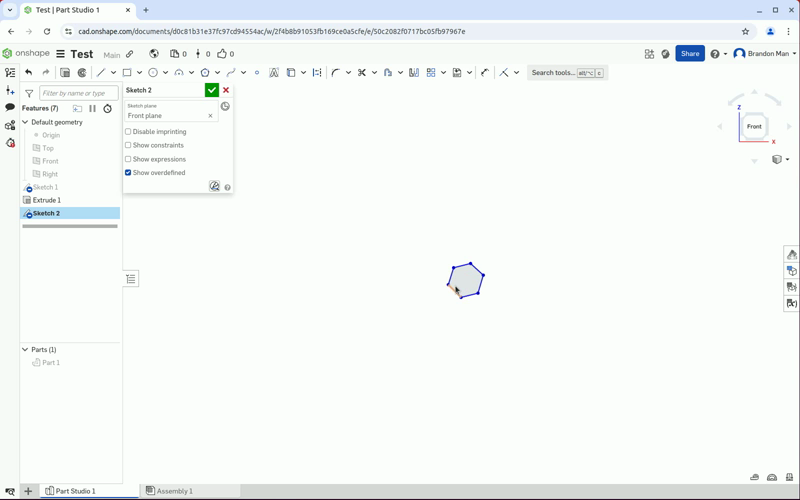
scroll(6)
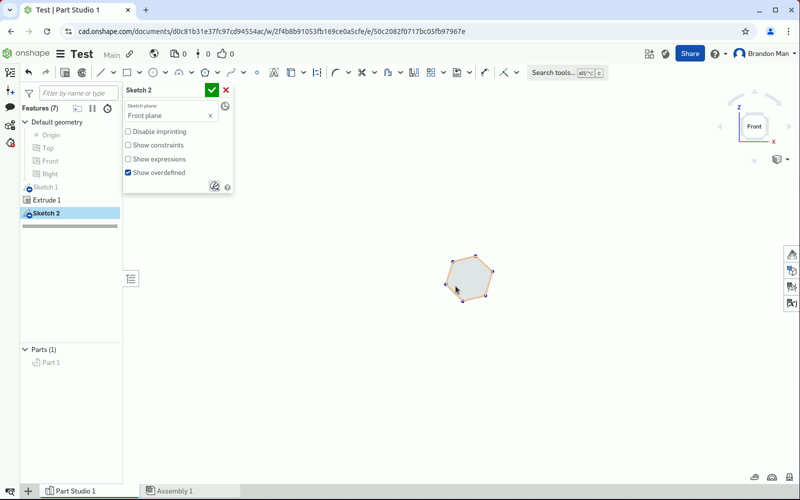
scroll(6)
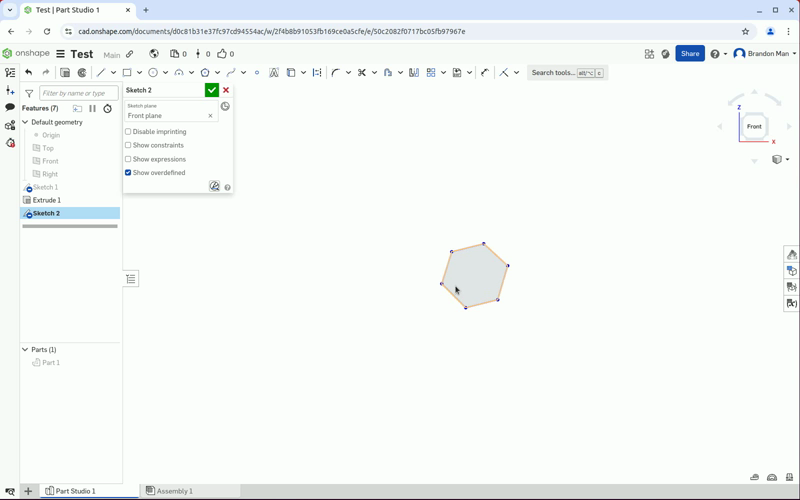
scroll(6)
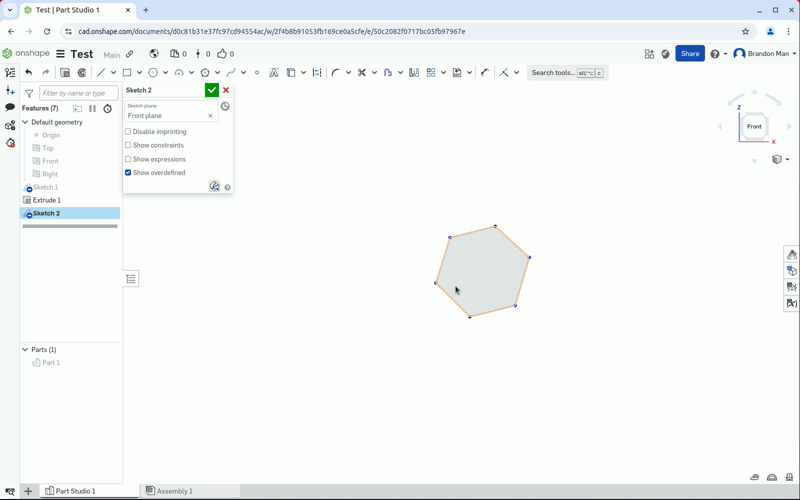
scroll(6)
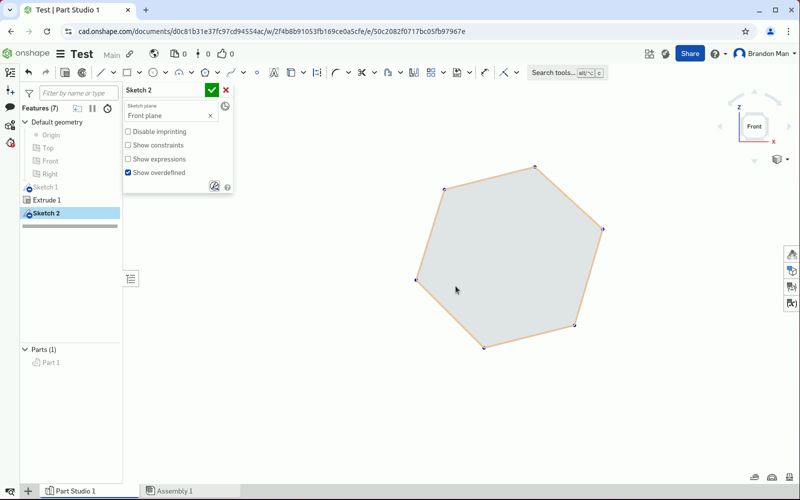
click(455, 285)
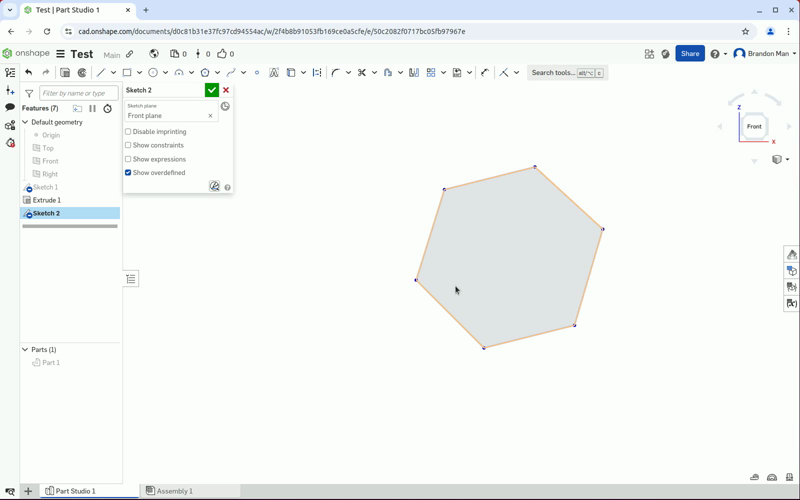
scroll(-6)
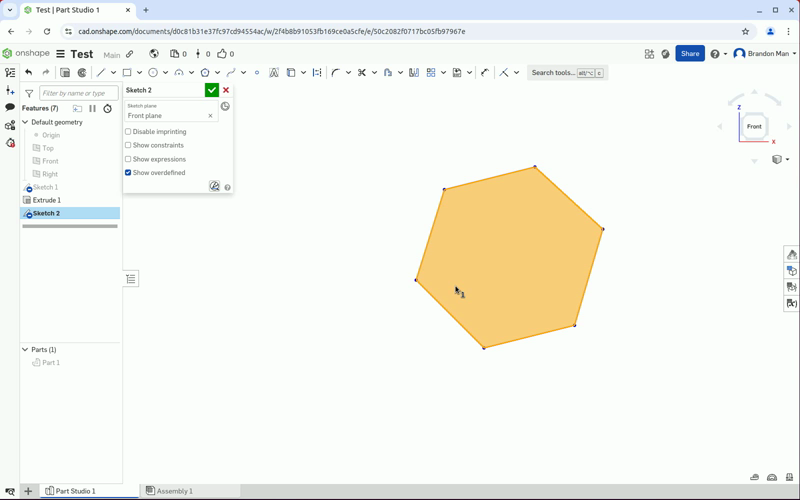
scroll(-6)
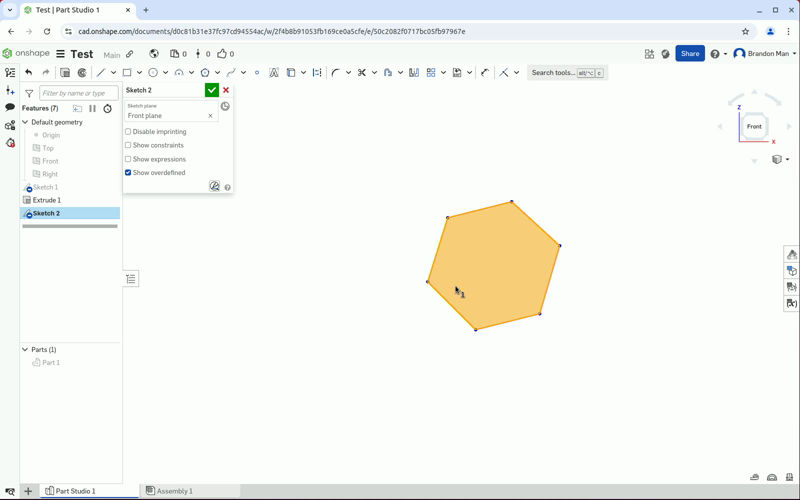
scroll(-6)
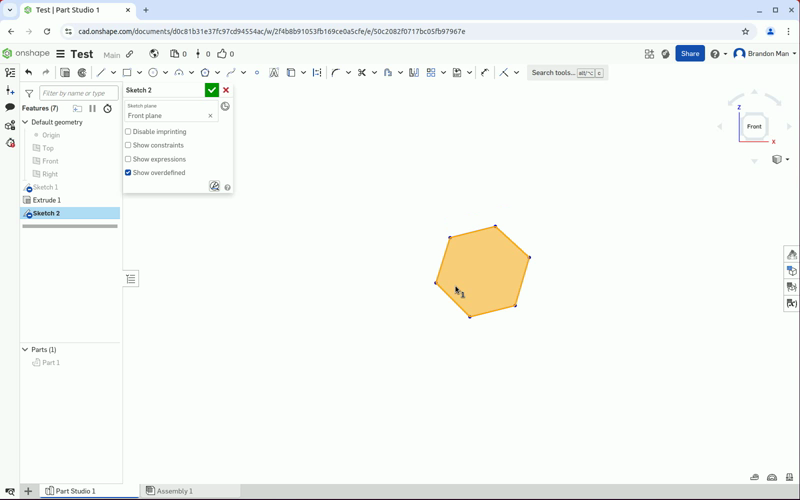
scroll(-6)
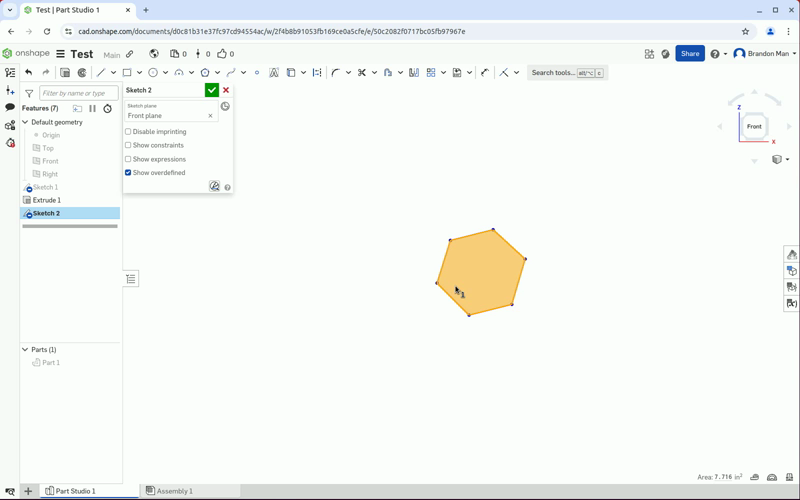
scroll(-6)
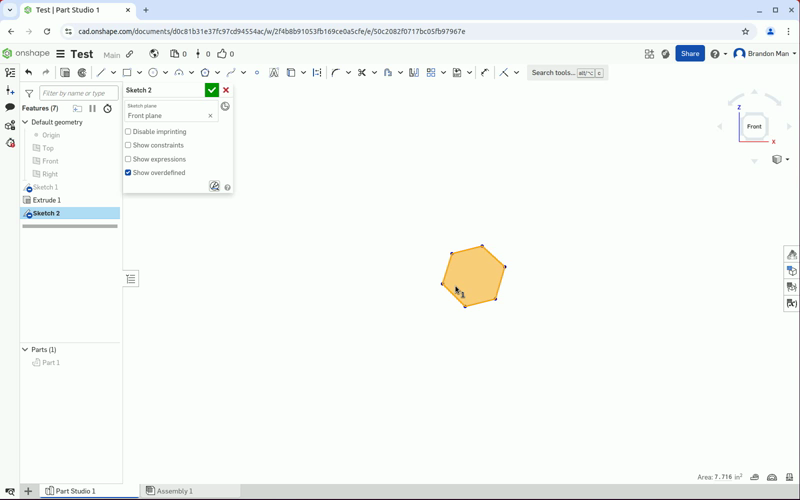
scroll(-6)
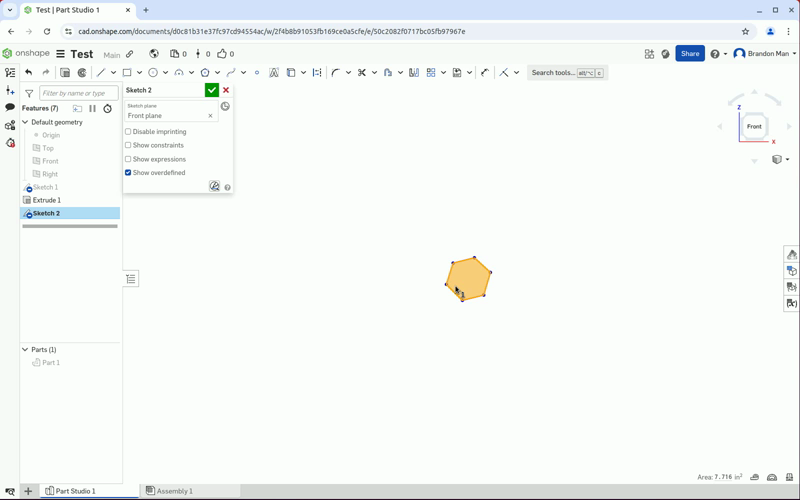
scroll(-6)
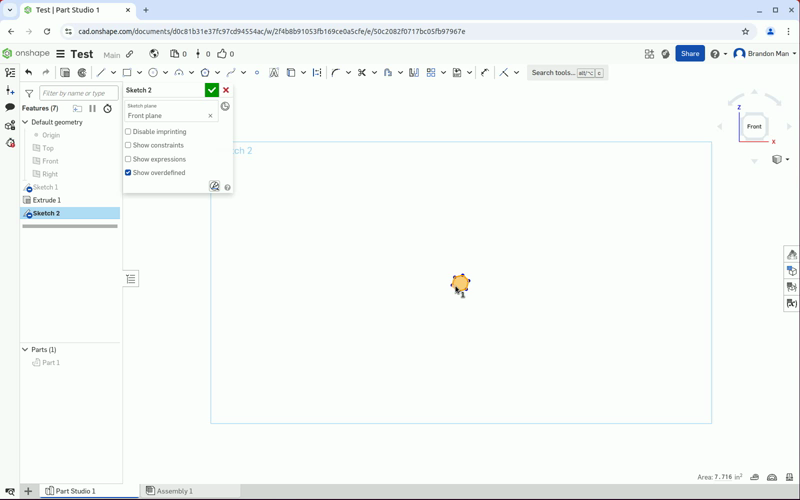
mouse_move(73, 352)
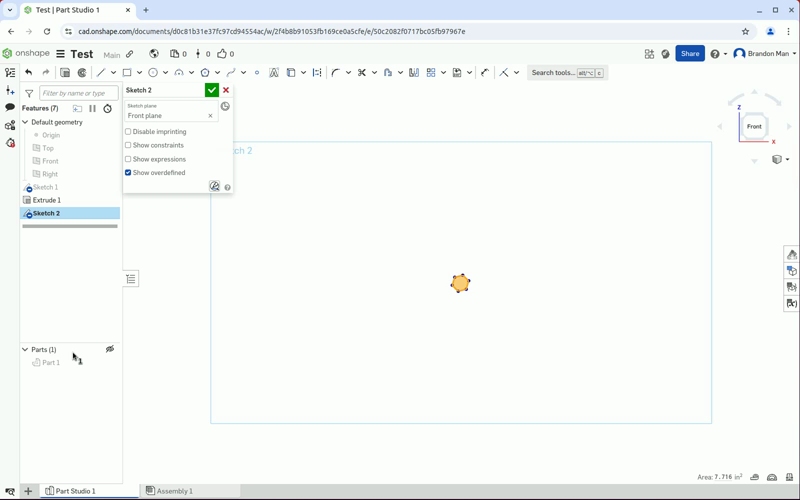
key(shift+y)
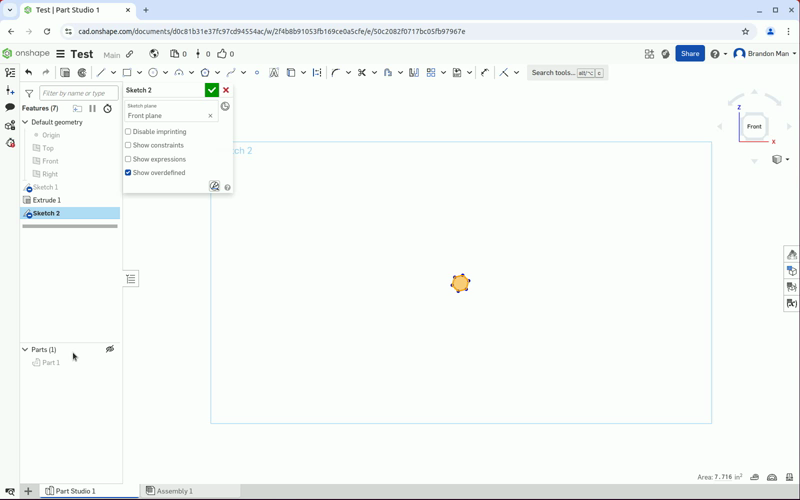
key(shift+e)
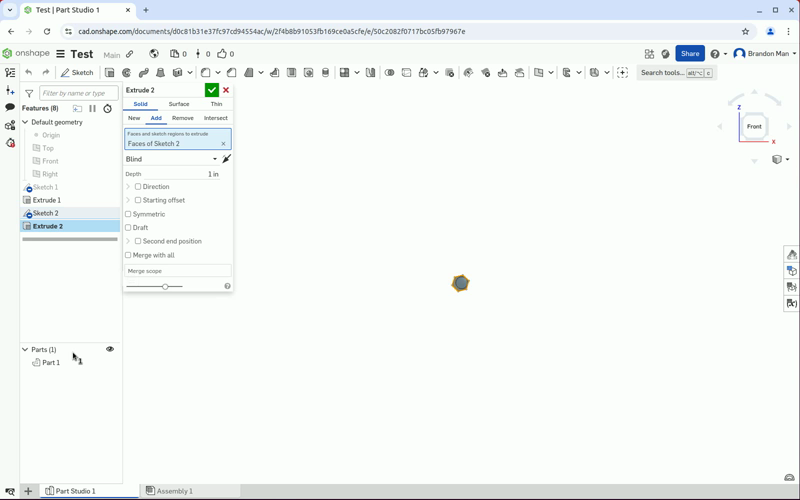
mouse_move(143, 106)
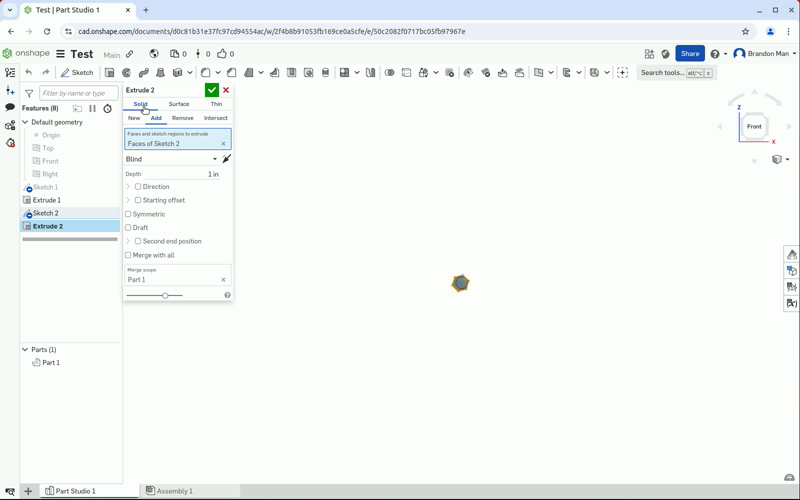
click(143, 106)
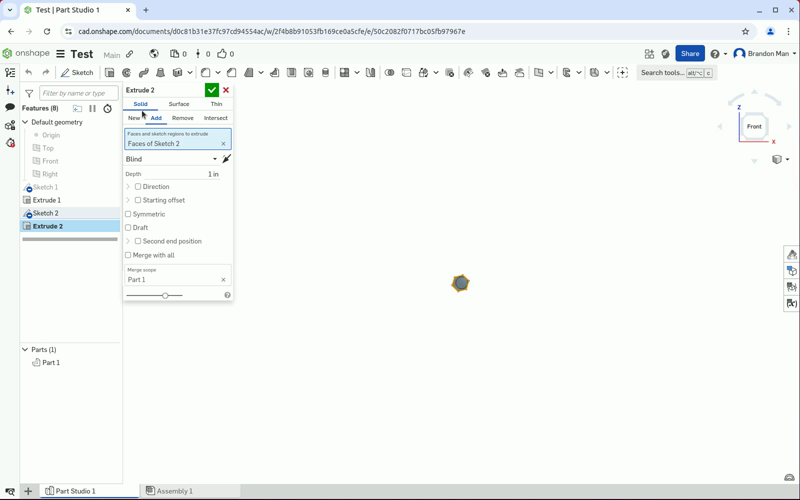
mouse_move(137, 120)
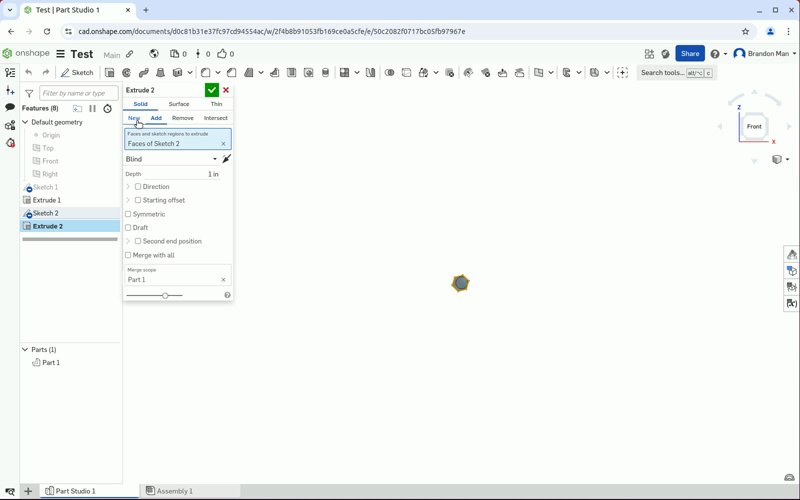
click(137, 120)
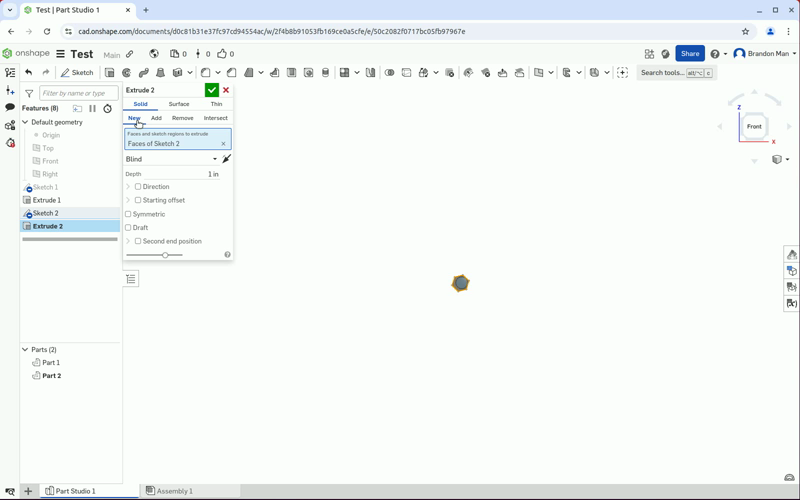
key(tab, 4)
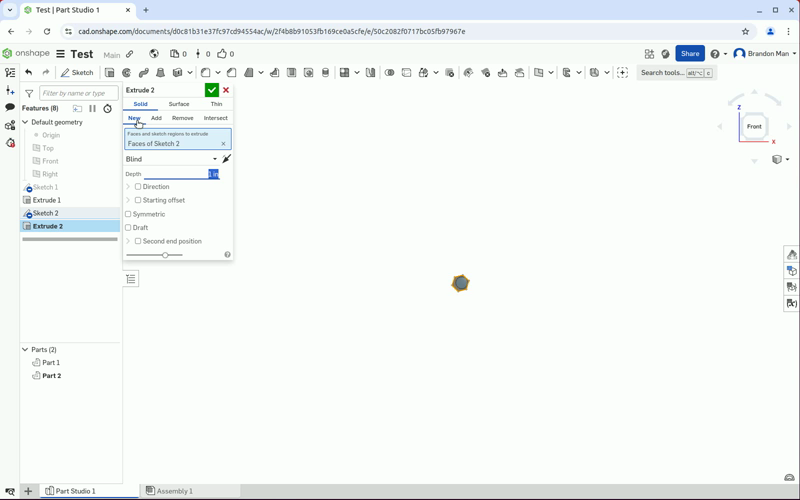
text(-1.444)
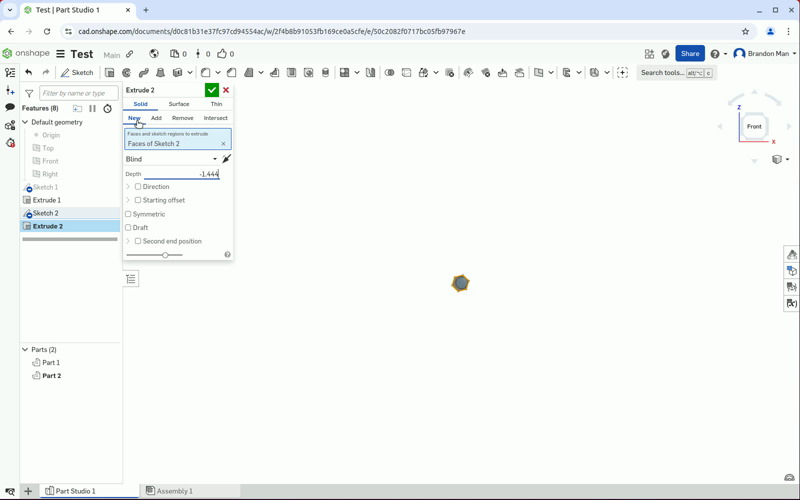
key(enter)
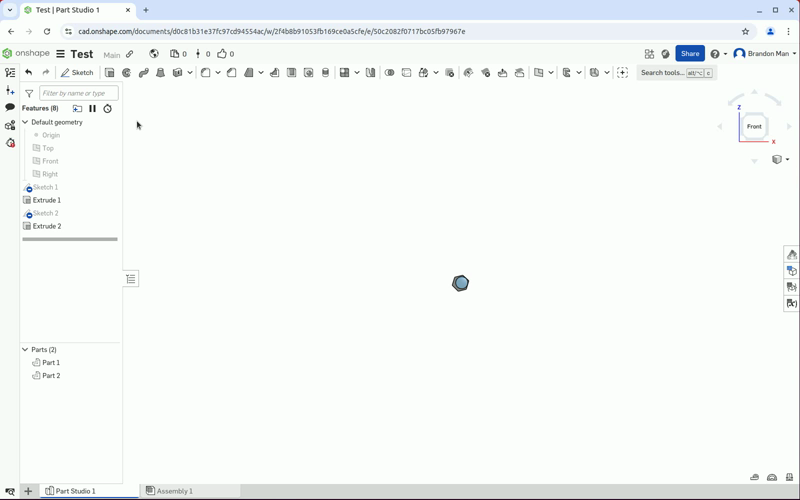
key(shift+h)
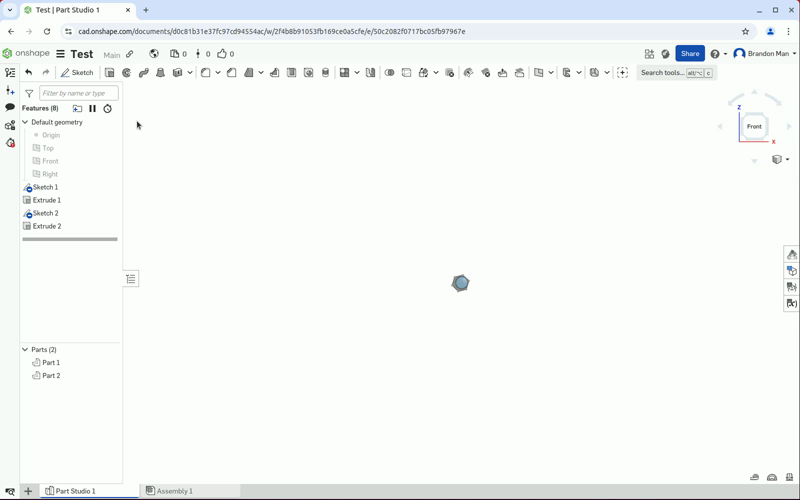
key(shift+h)
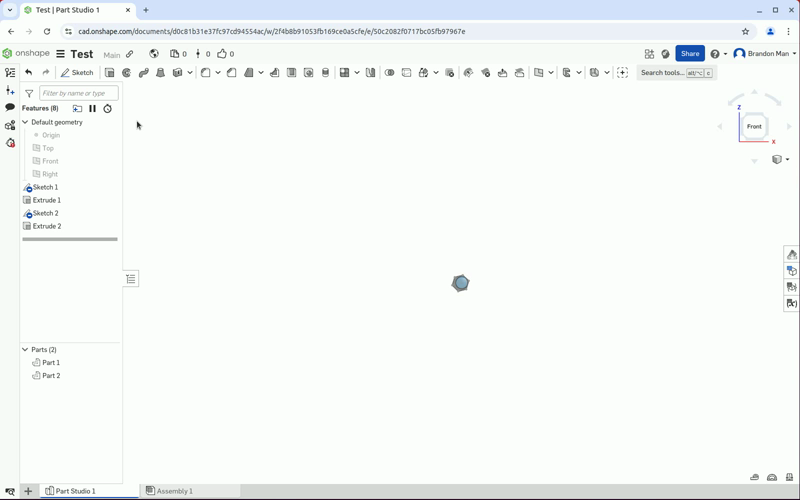
key(shift+7)
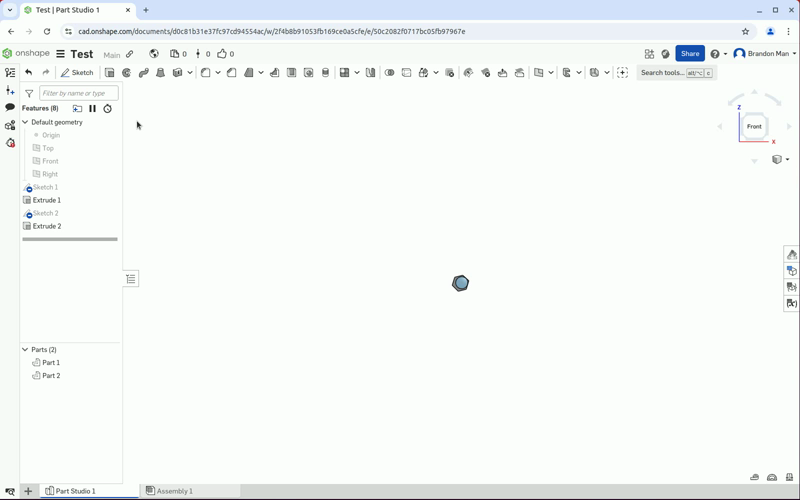
key(left, 2)
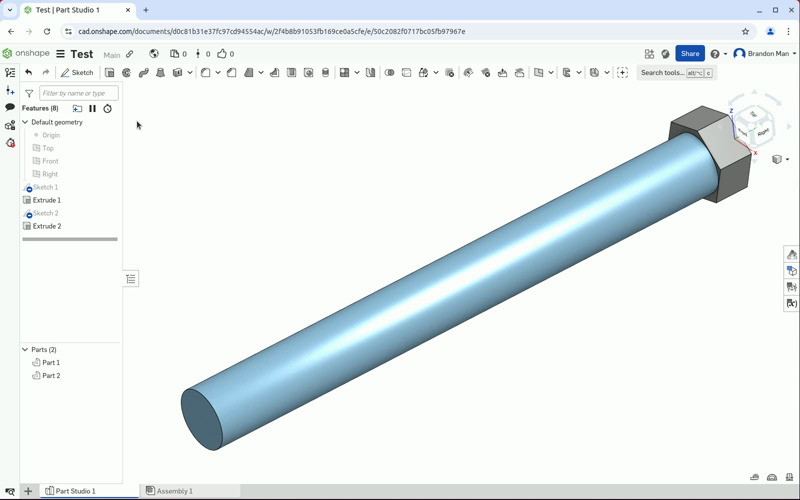
key(down, 2)
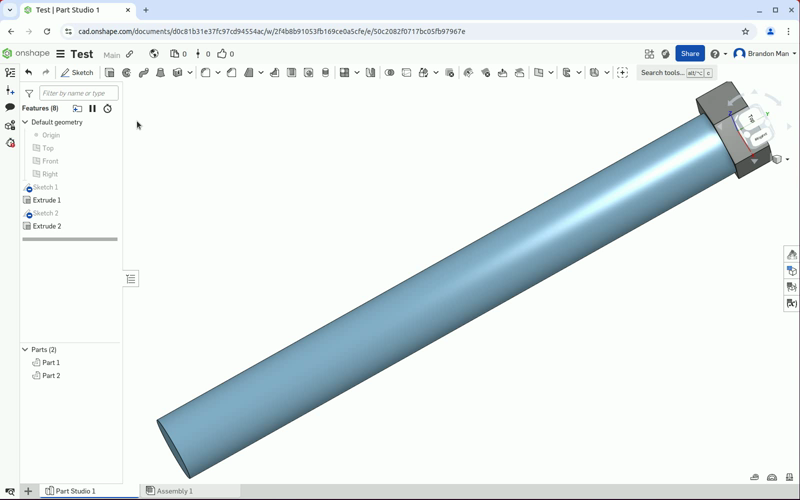
key(up, 2)
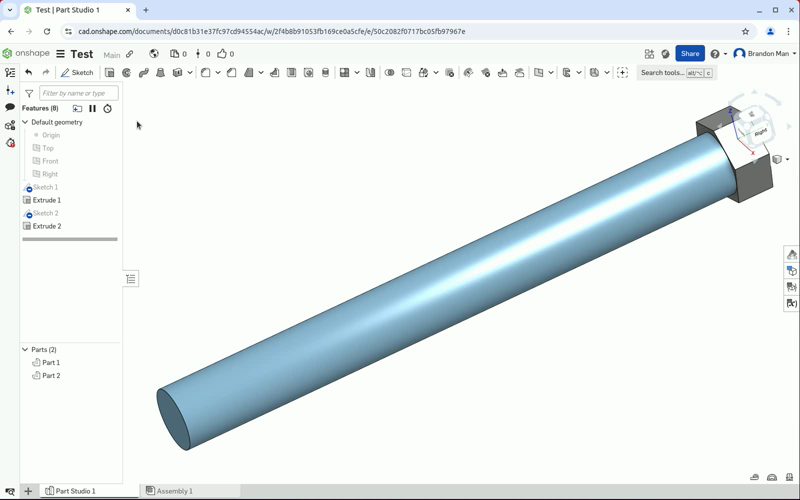
key(right, 2)
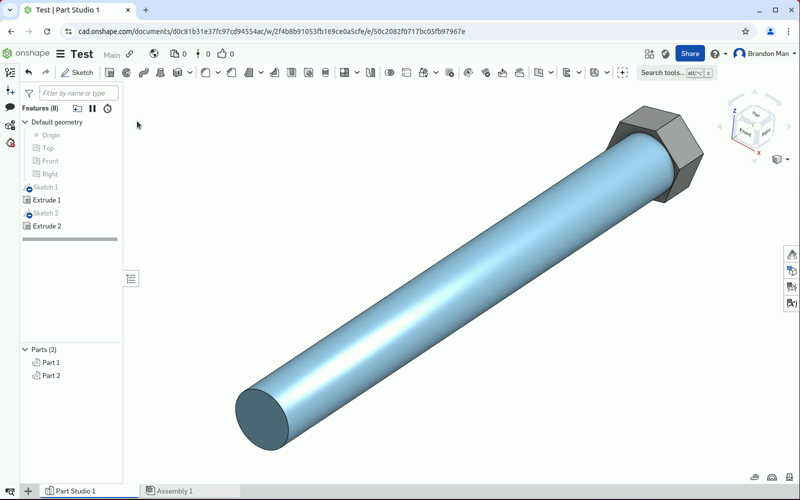
mouse_move(73, 189)
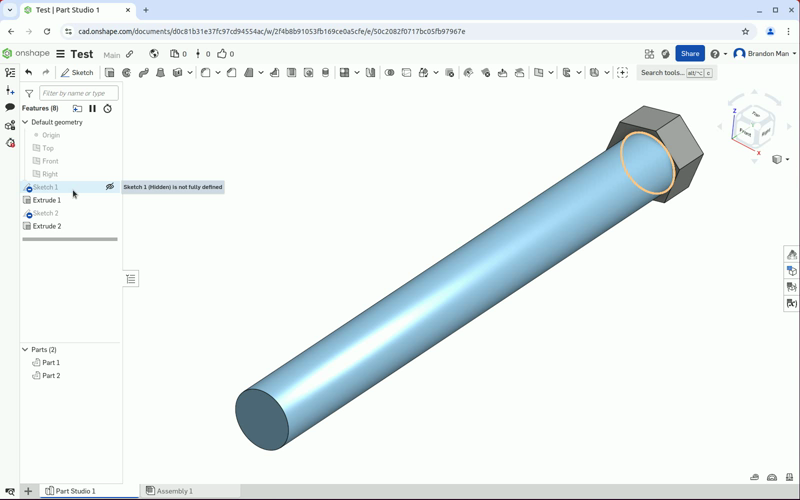
click(73, 189)